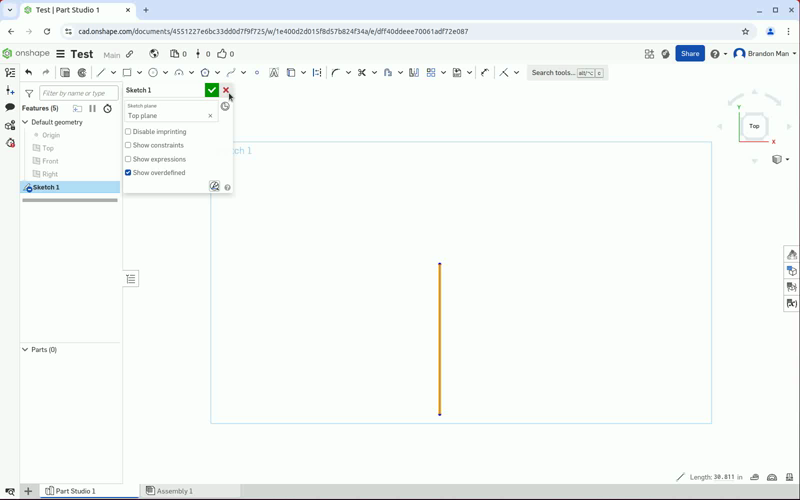
key(shift+h)
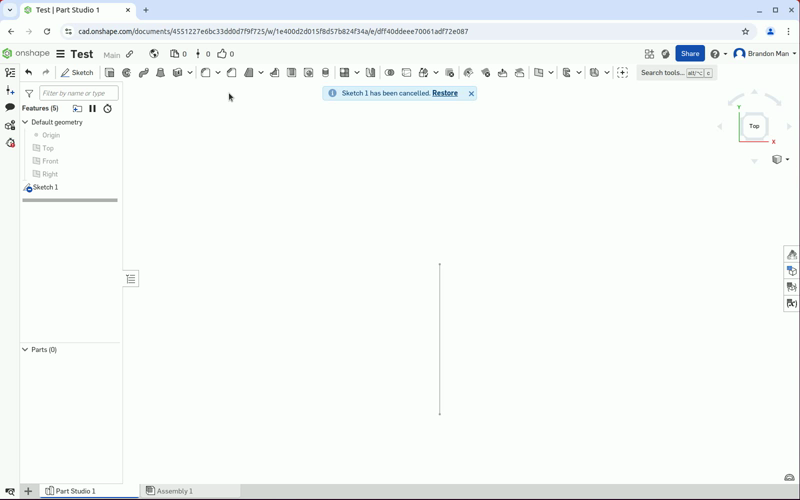
mouse_move(73, 352)
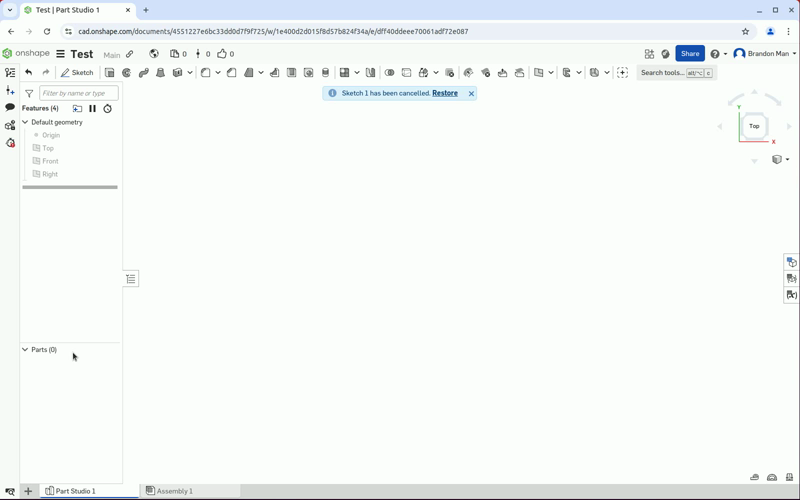
key(y)
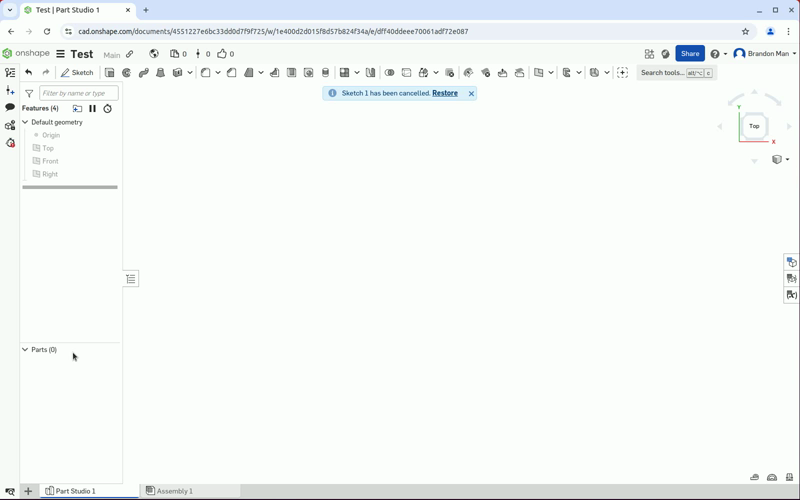
key(shift+p)
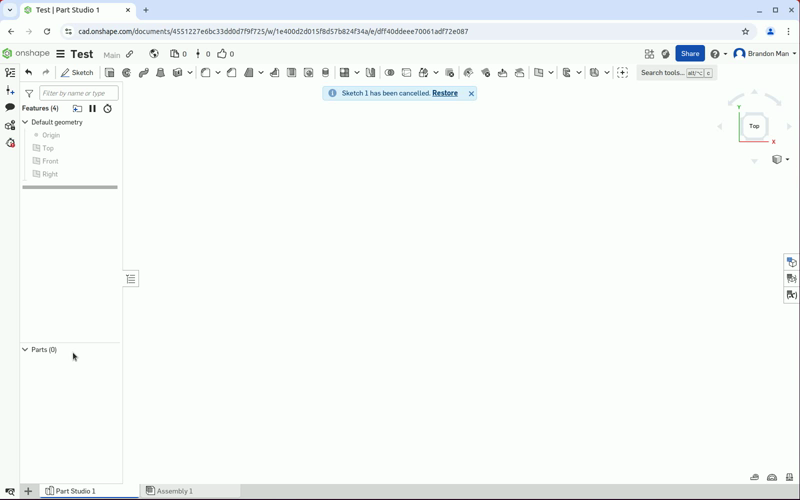
key(space)
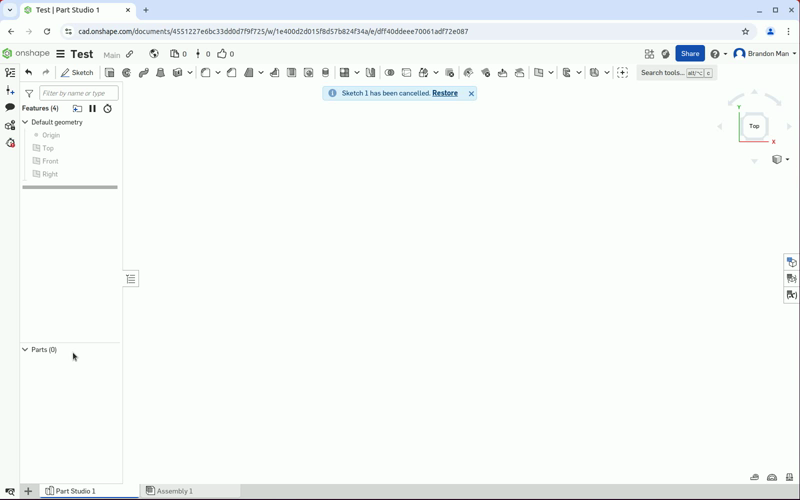
key_down(shift)
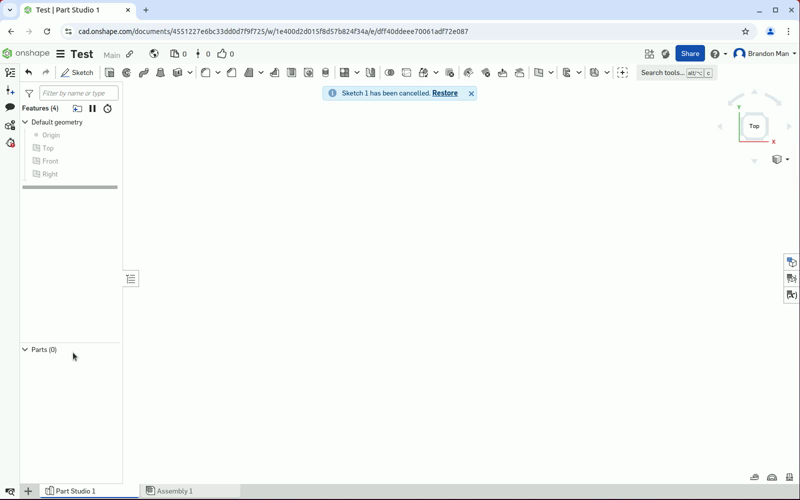
key(up)
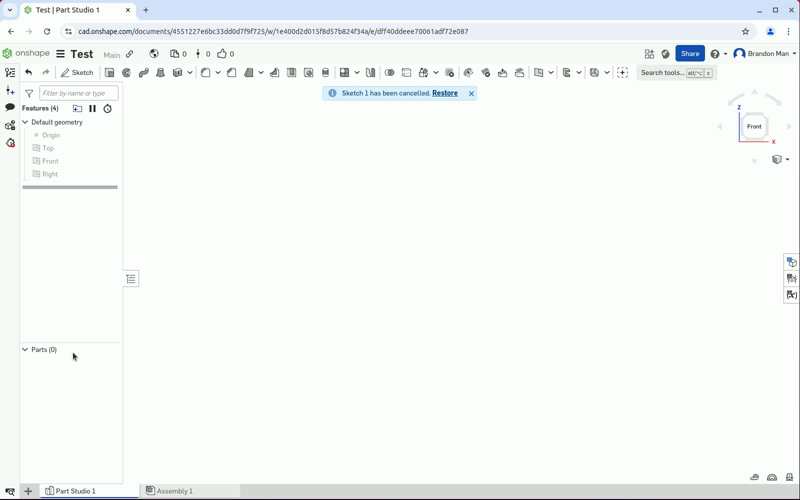
key_up(shift)
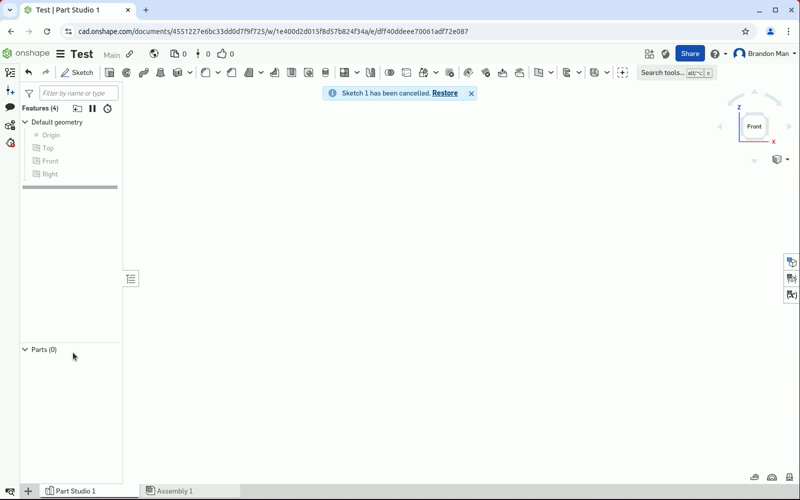
mouse_move(73, 352)
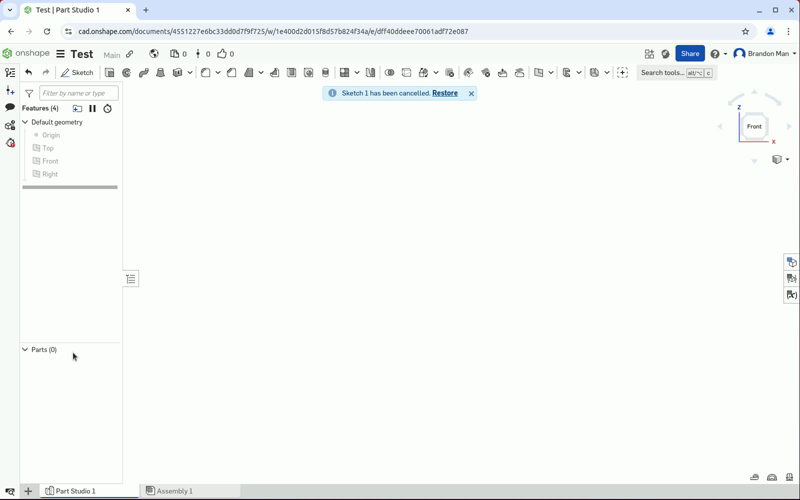
key(shift+y)
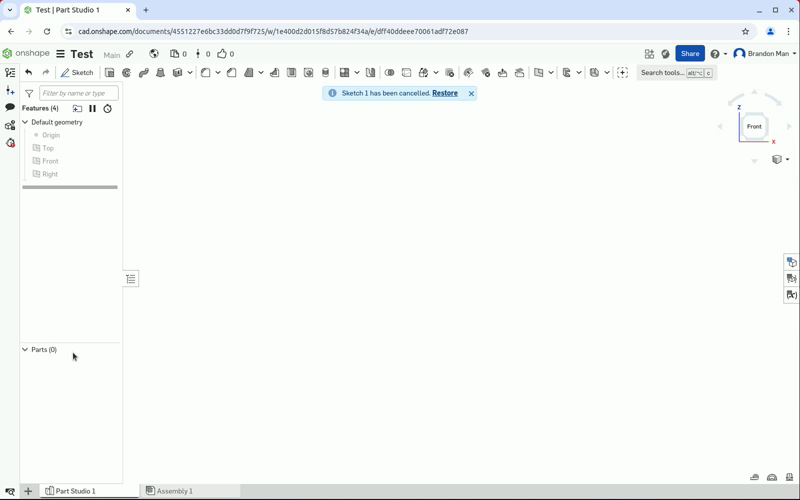
key(shift+s)
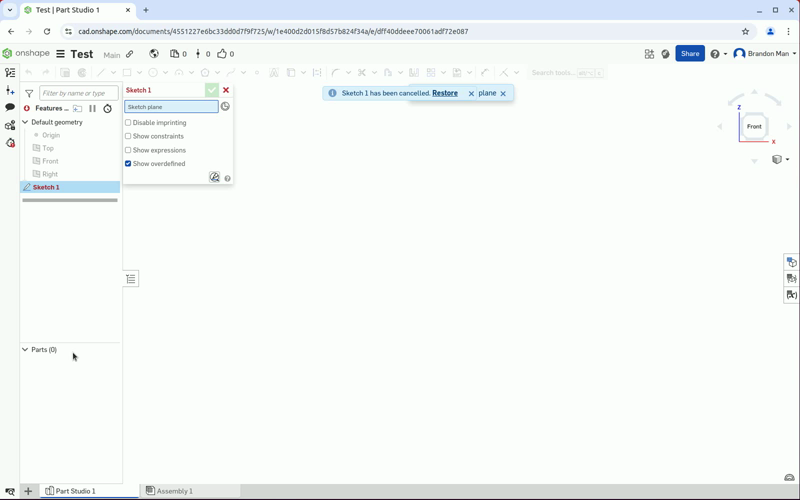
mouse_move(73, 163)
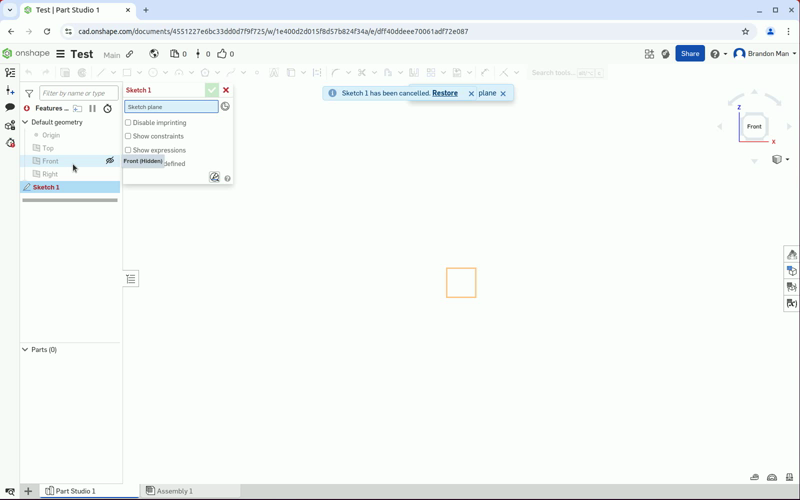
click(73, 163)
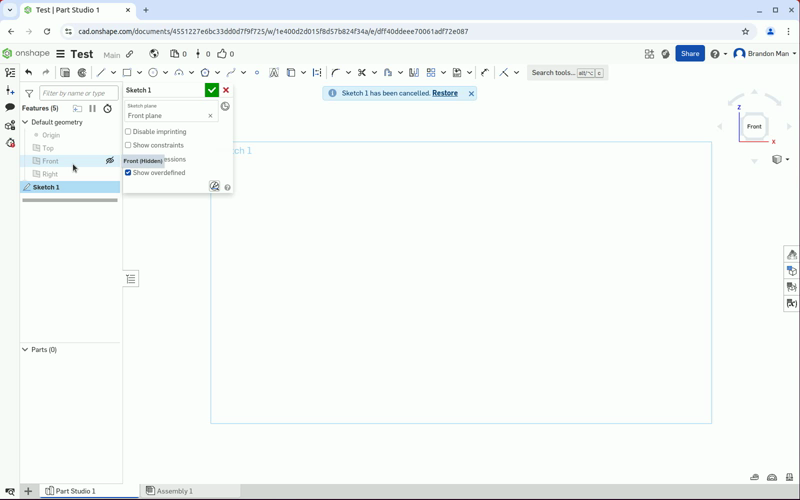
mouse_move(73, 352)
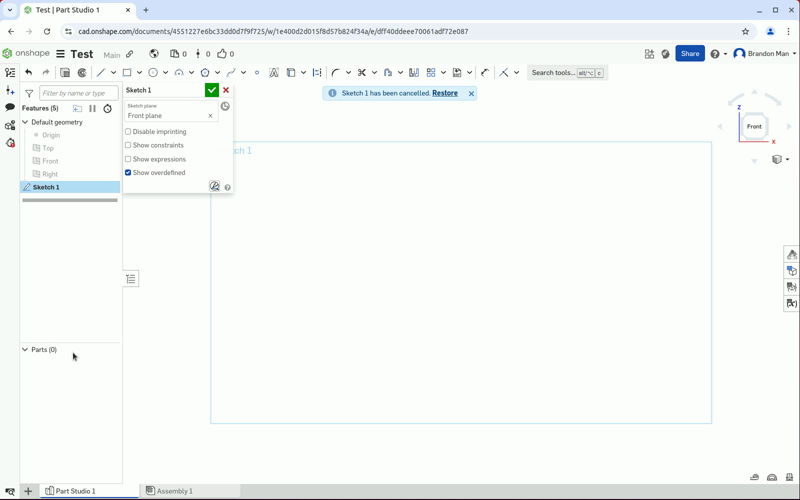
key(y)
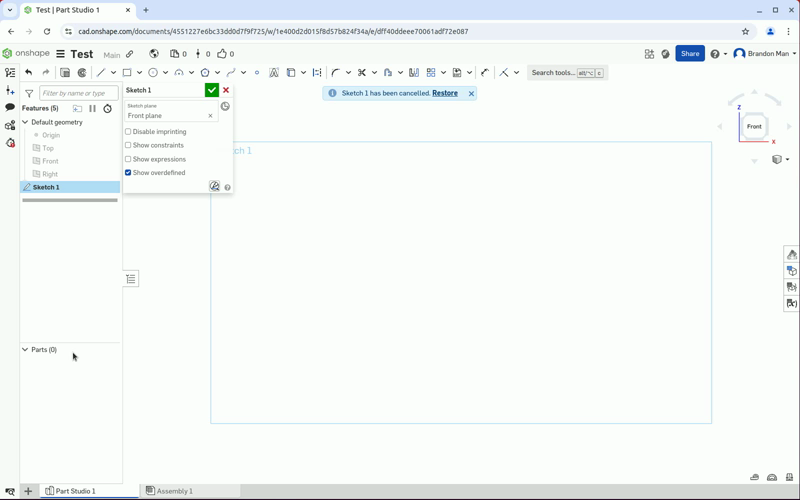
key(c)
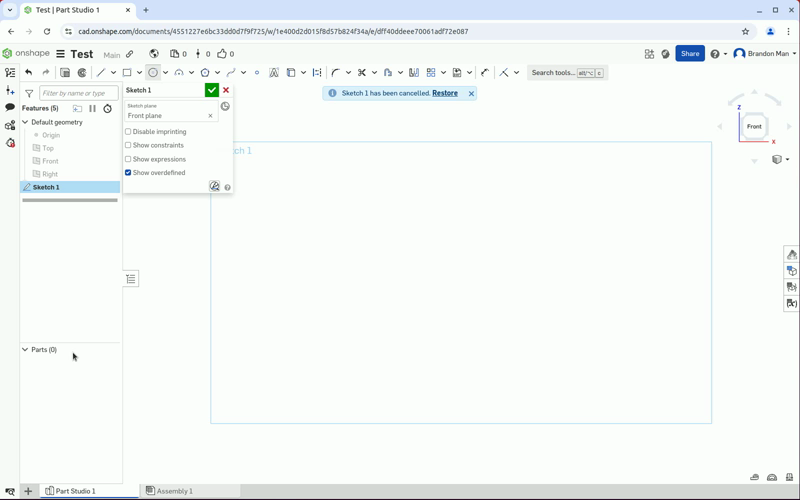
key_down(shift)
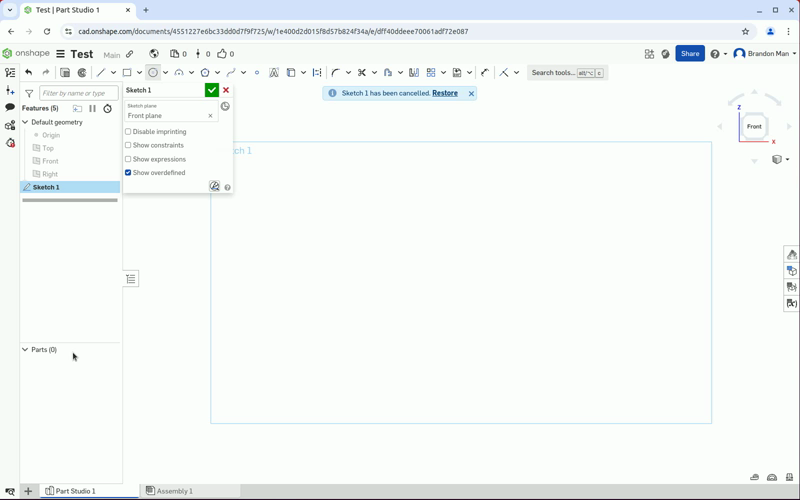
mouse_move(460, 282)
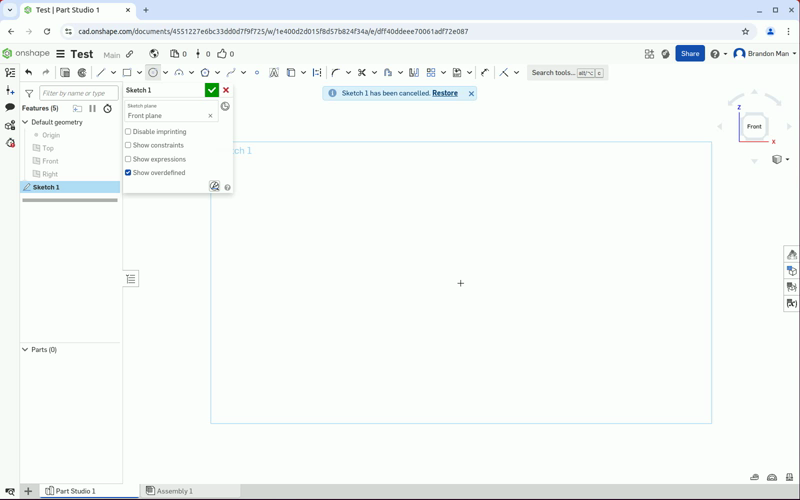
click(460, 282)
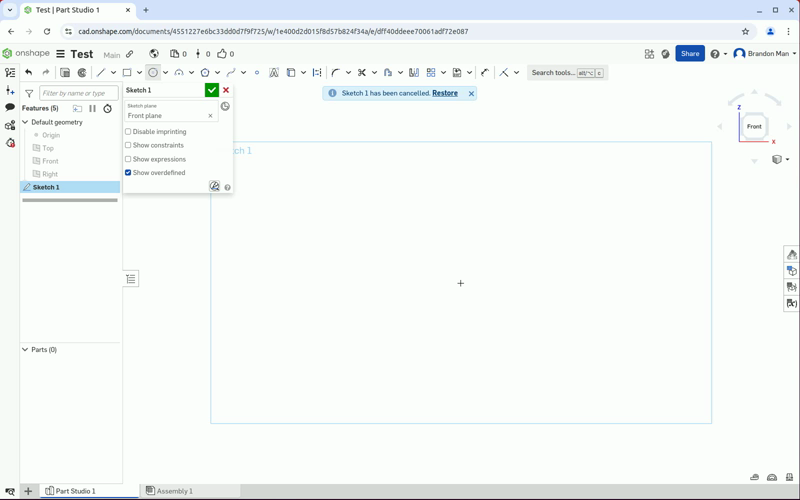
key_up(shift)
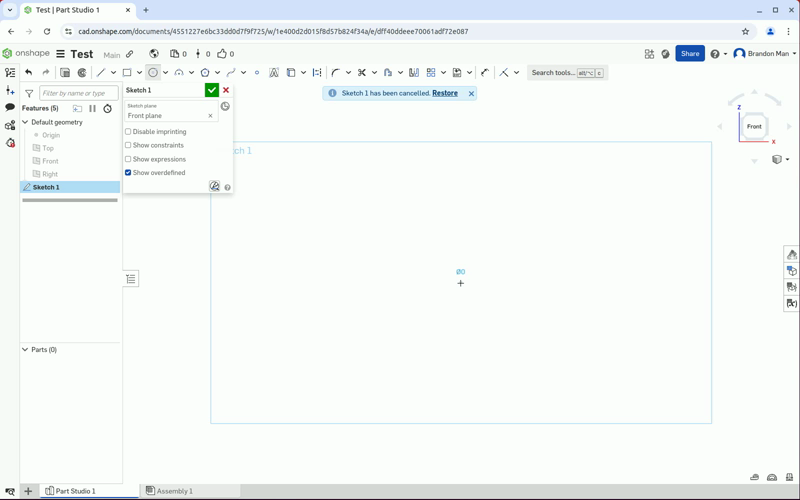
mouse_move(497, 282)
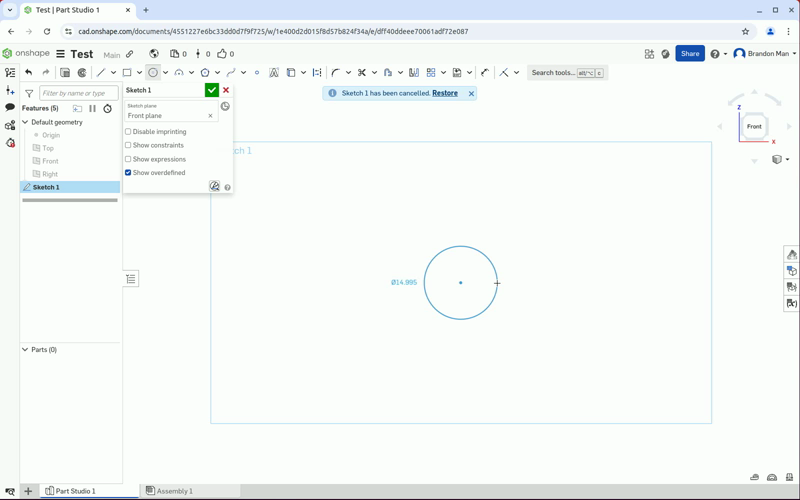
click(497, 282)
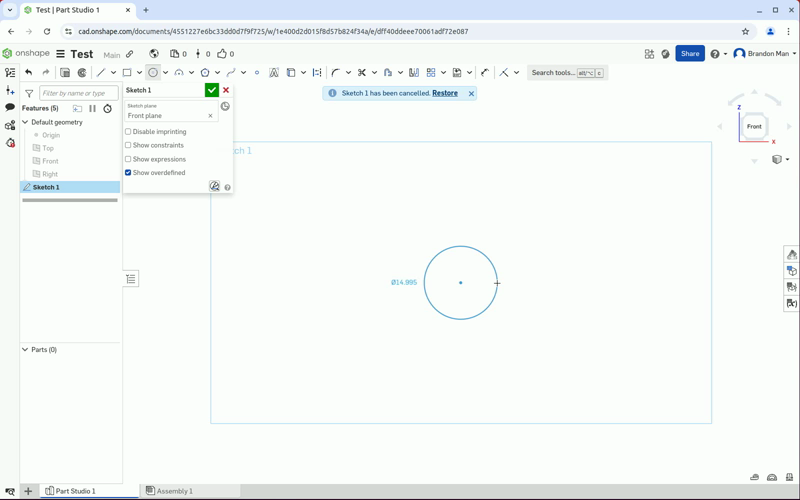
key(esc)
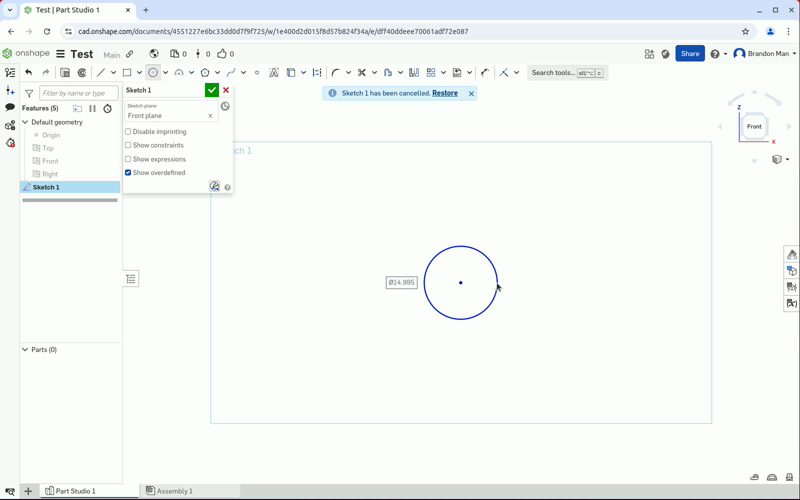
key(c)
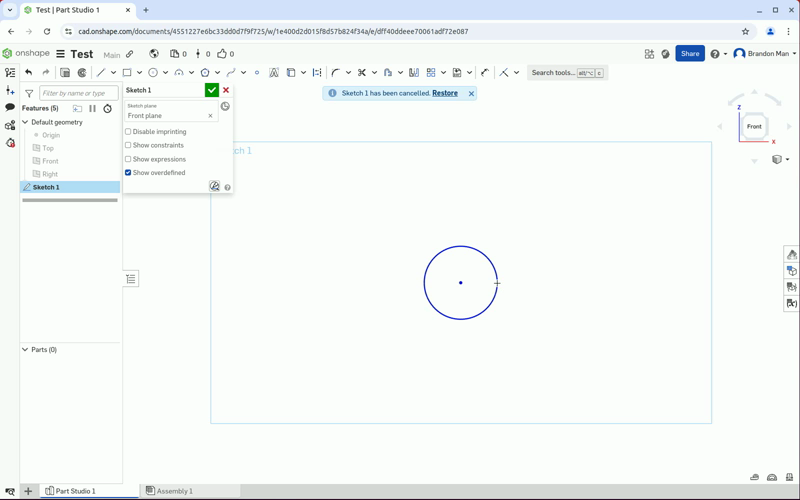
key_down(shift)
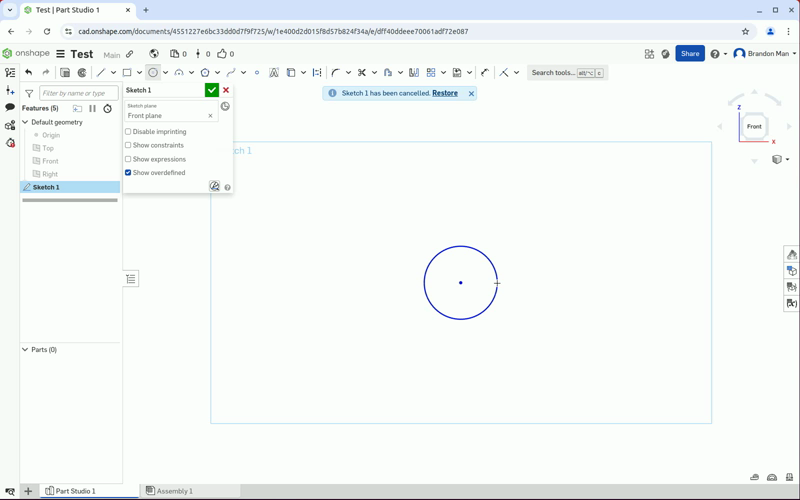
mouse_move(460, 282)
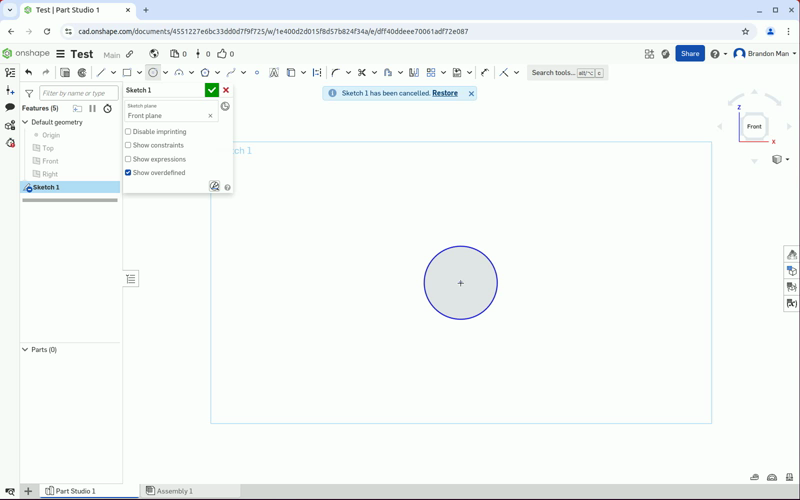
click(460, 282)
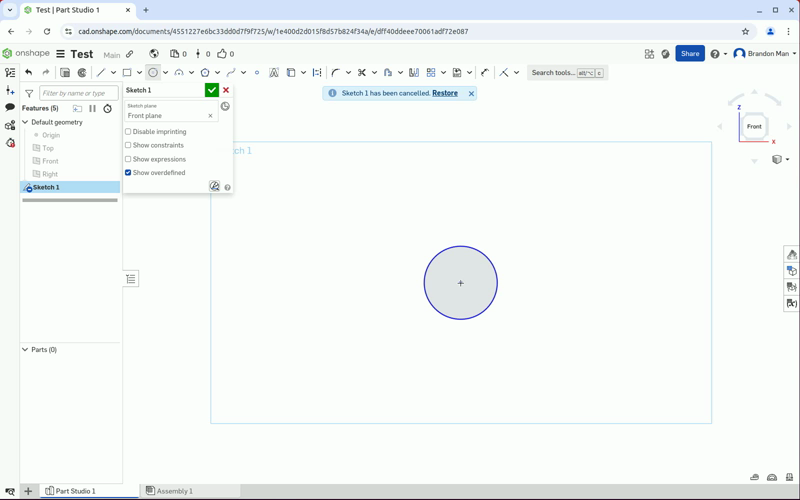
key_up(shift)
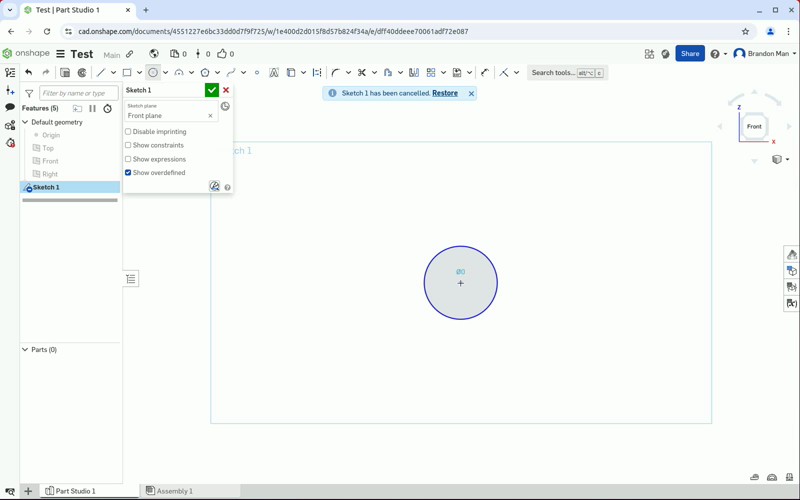
mouse_move(492, 282)
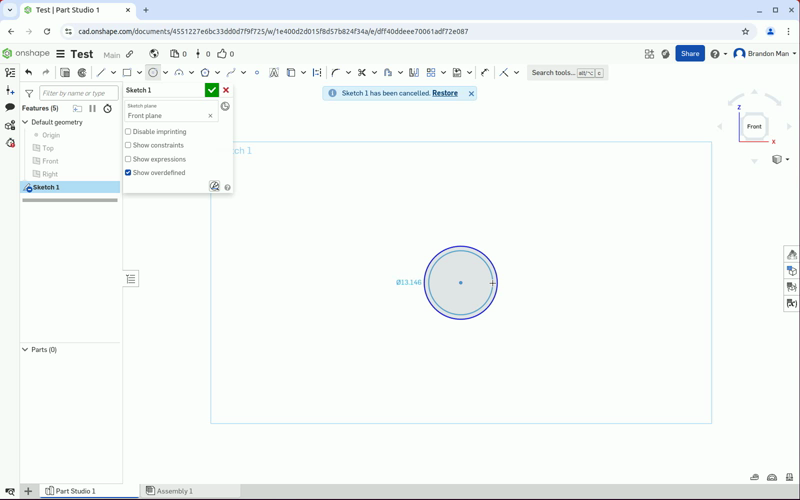
click(492, 282)
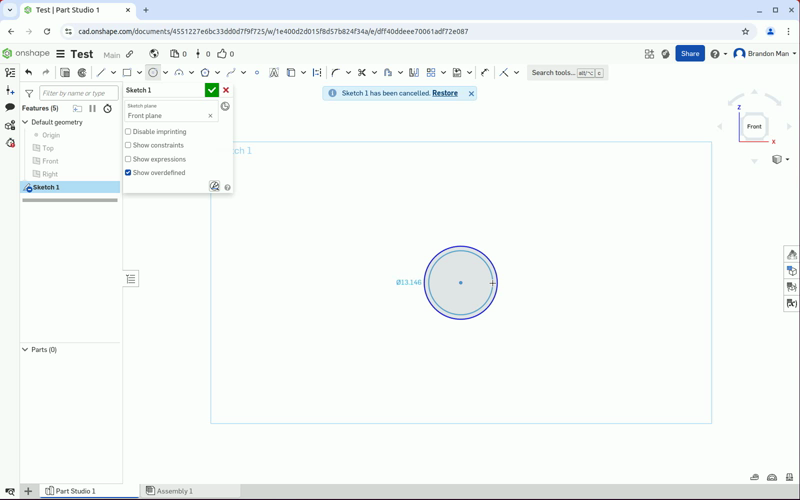
key(esc)
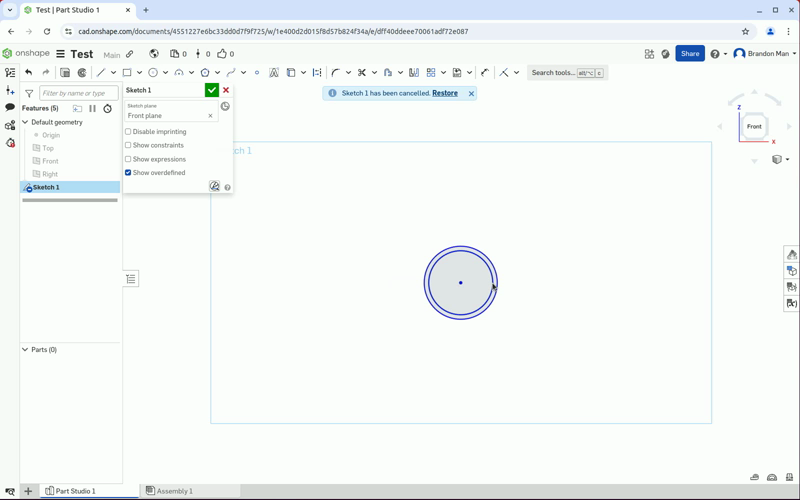
mouse_move(470, 250)
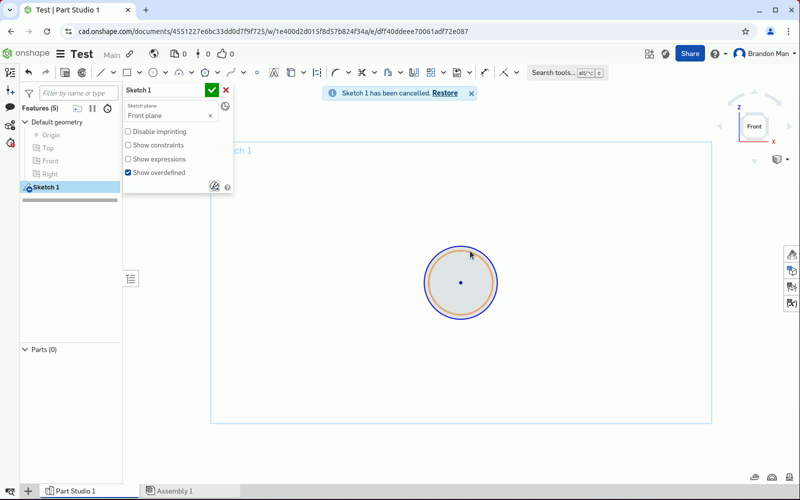
scroll(6)
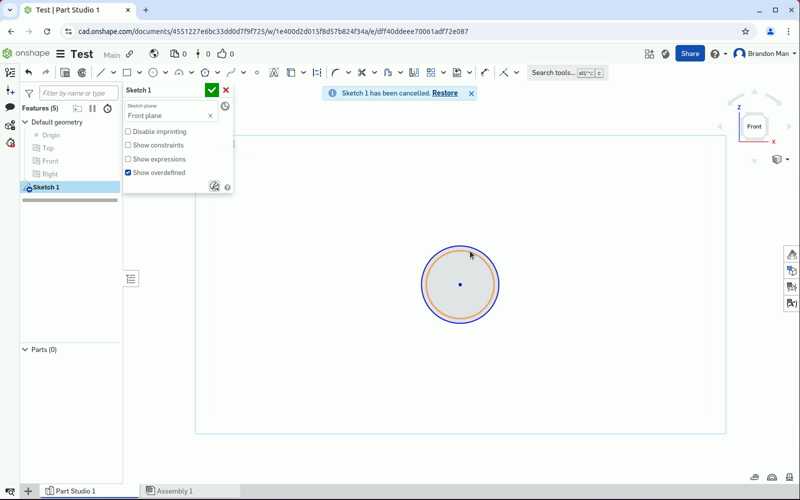
scroll(6)
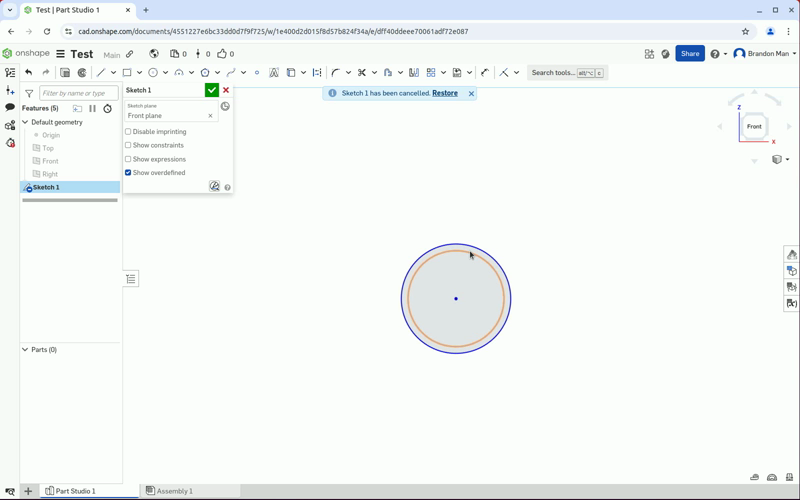
scroll(6)
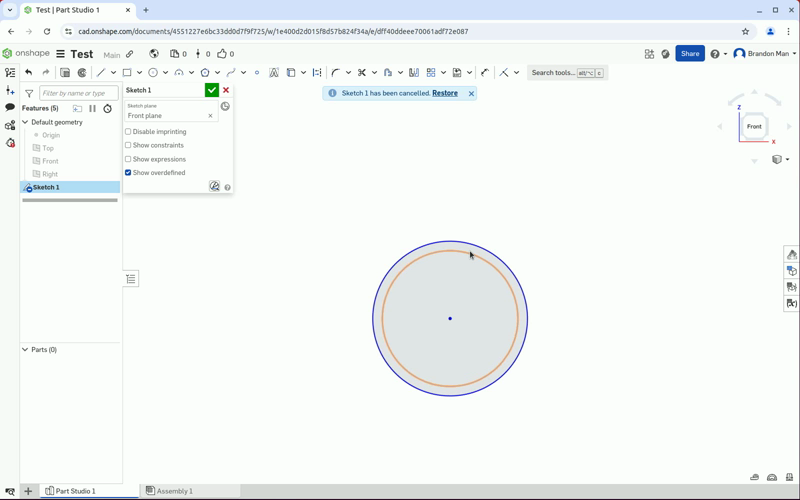
scroll(6)
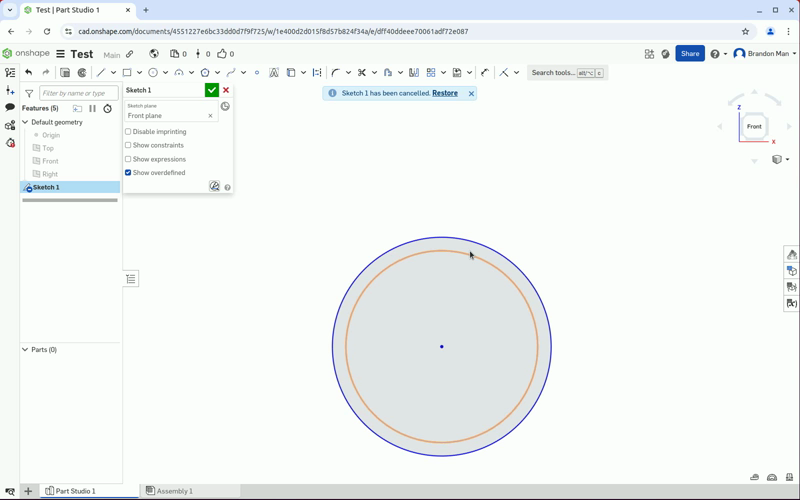
scroll(6)
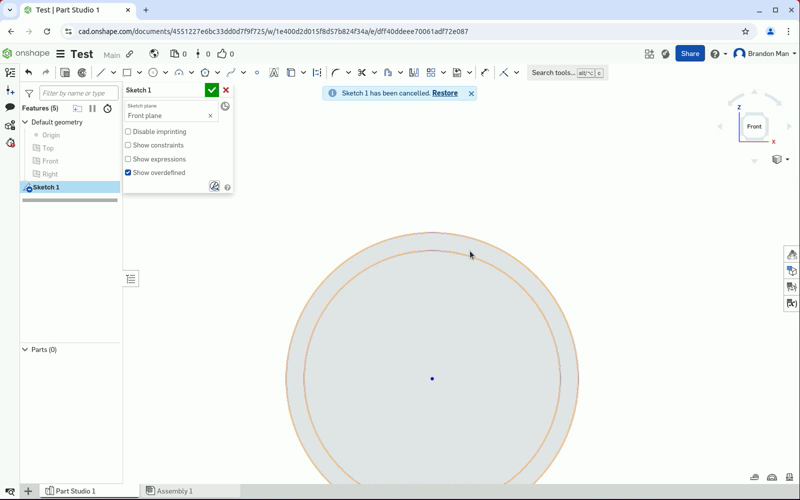
scroll(6)
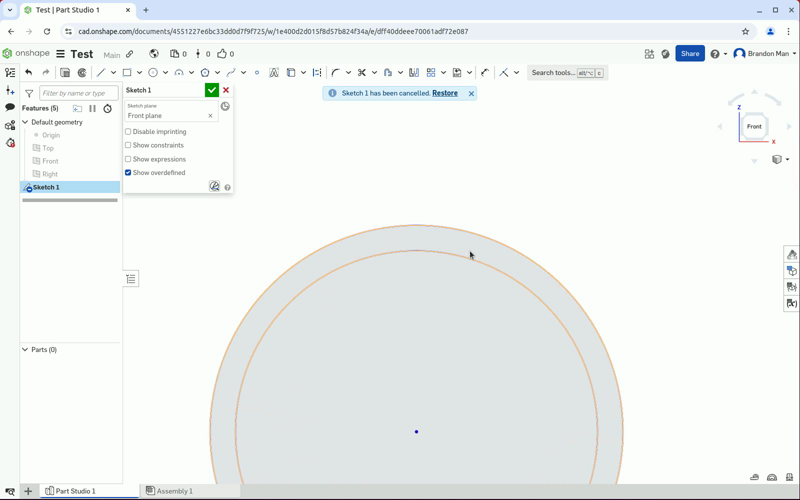
scroll(6)
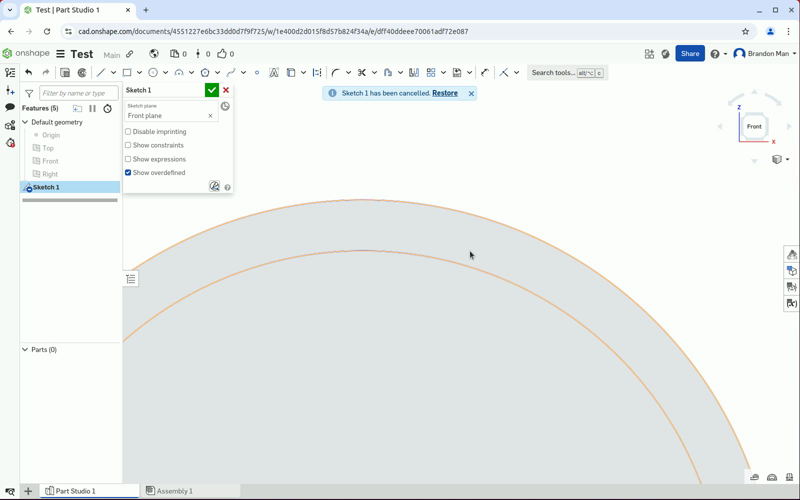
click(470, 250)
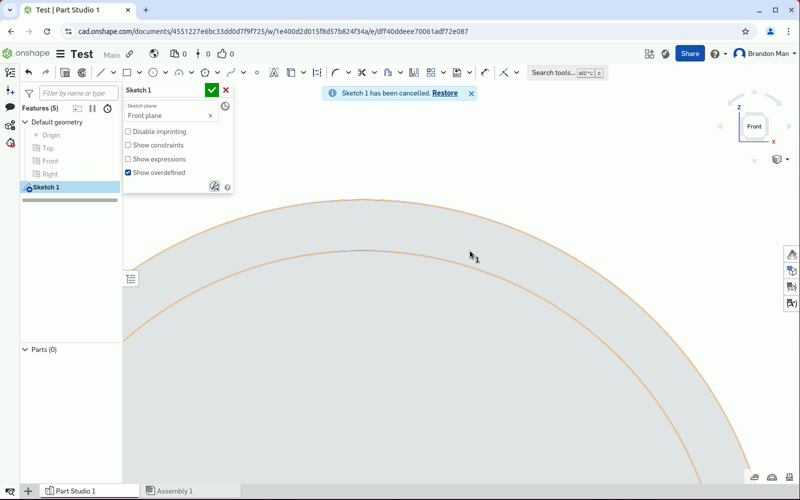
scroll(-6)
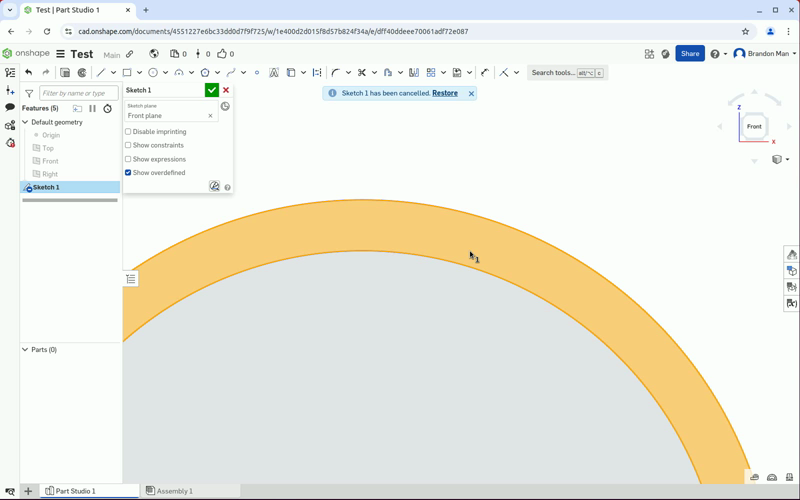
scroll(-6)
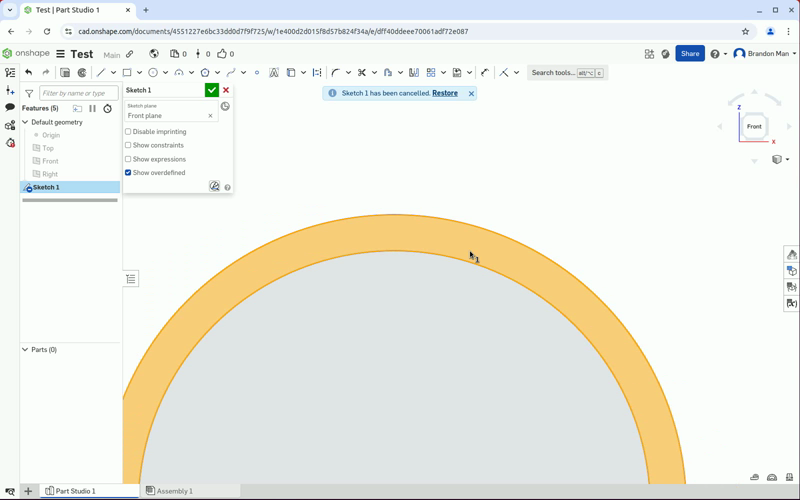
scroll(-6)
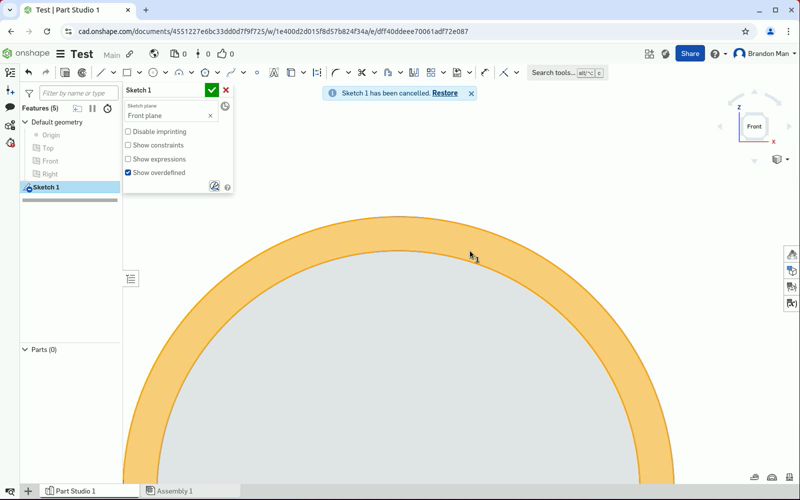
scroll(-6)
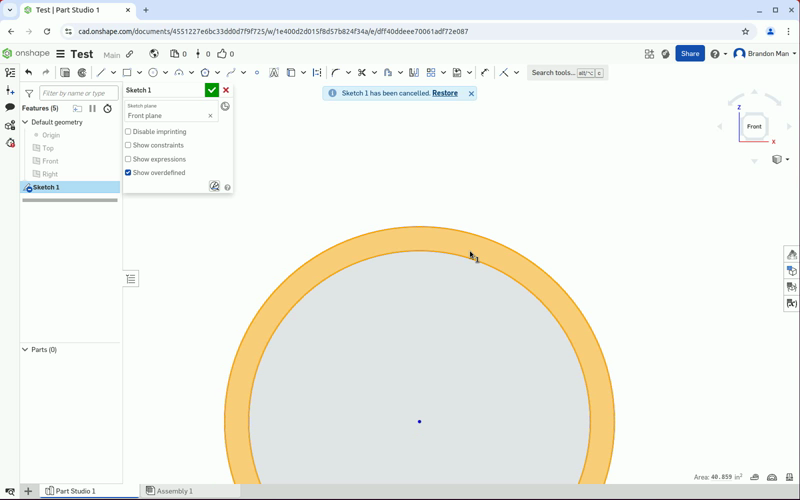
scroll(-6)
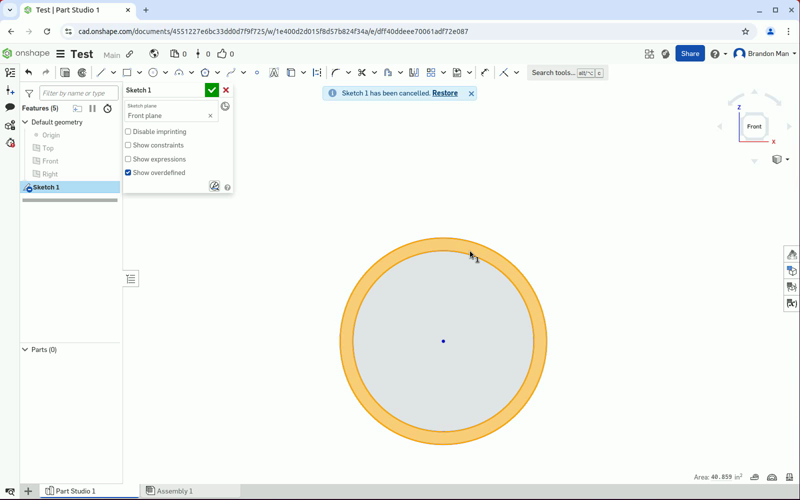
scroll(-6)
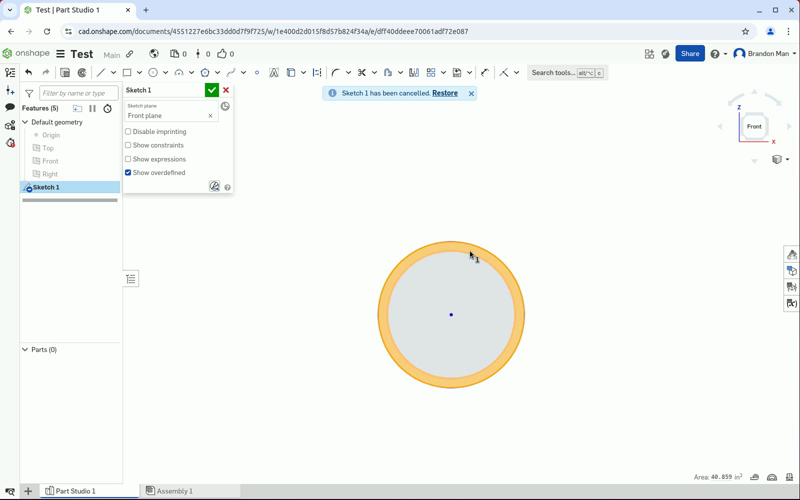
scroll(-6)
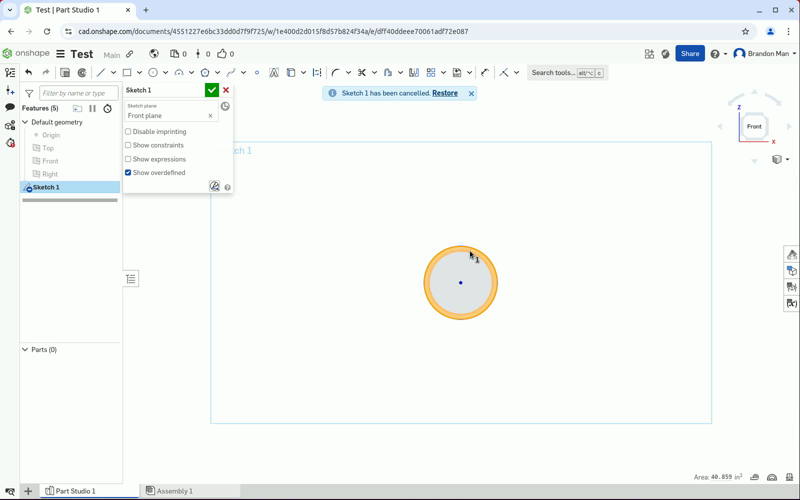
mouse_move(73, 352)
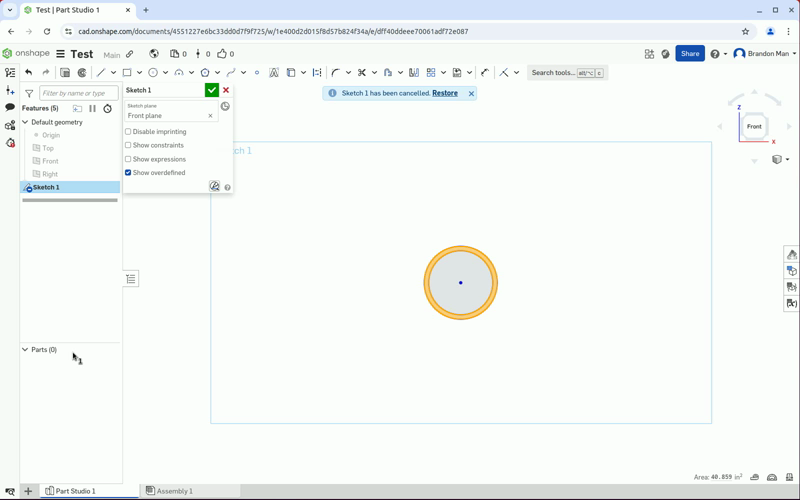
key(shift+y)
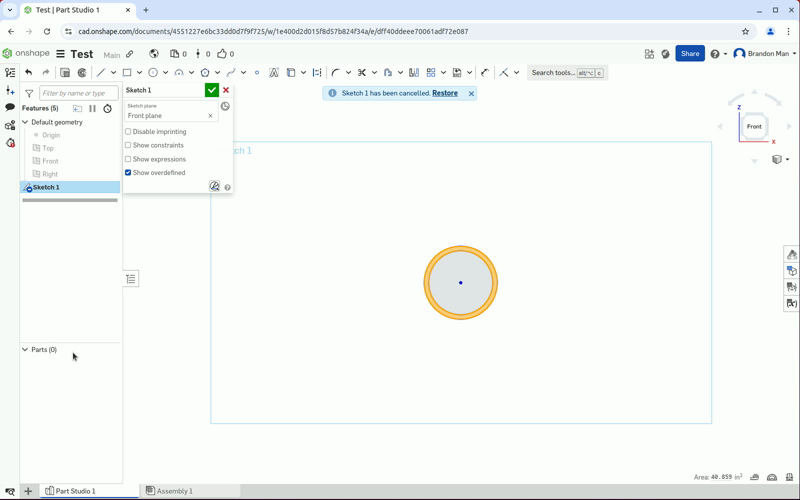
key(shift+e)
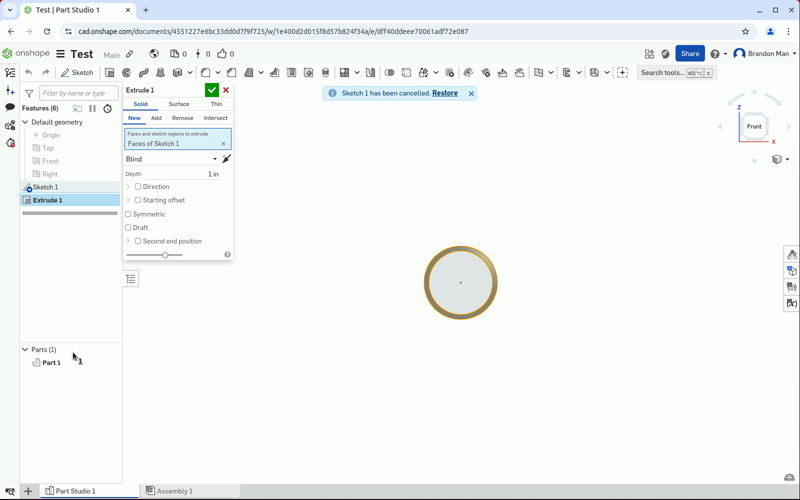
mouse_move(143, 106)
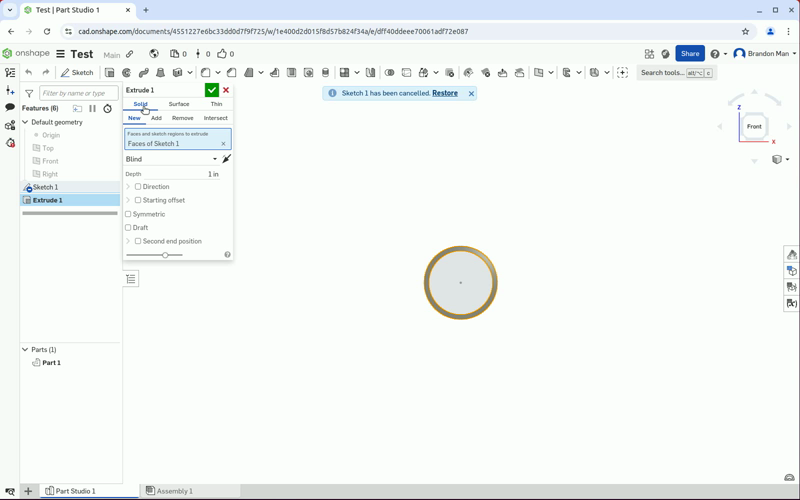
click(143, 106)
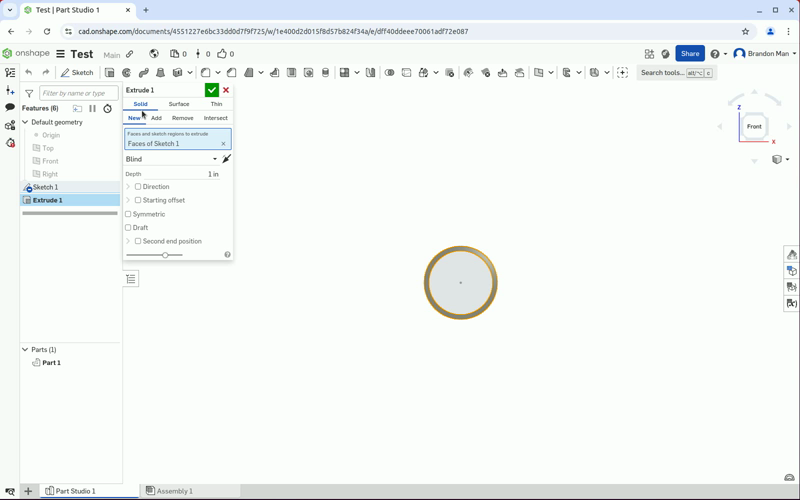
mouse_move(137, 120)
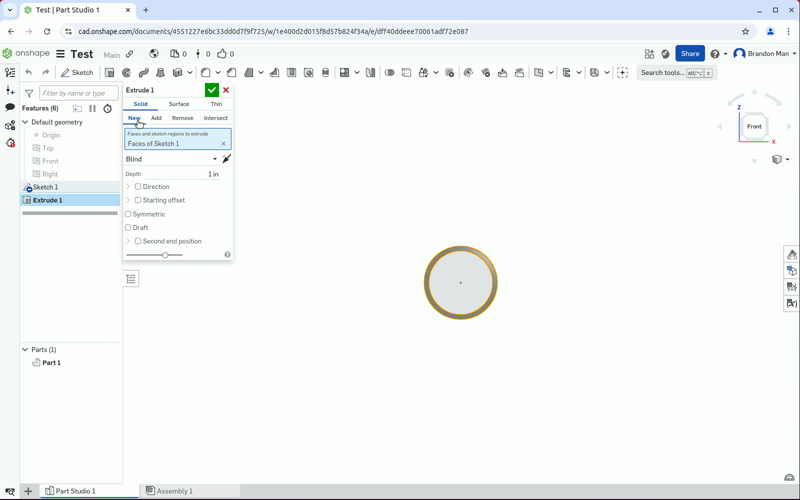
click(137, 120)
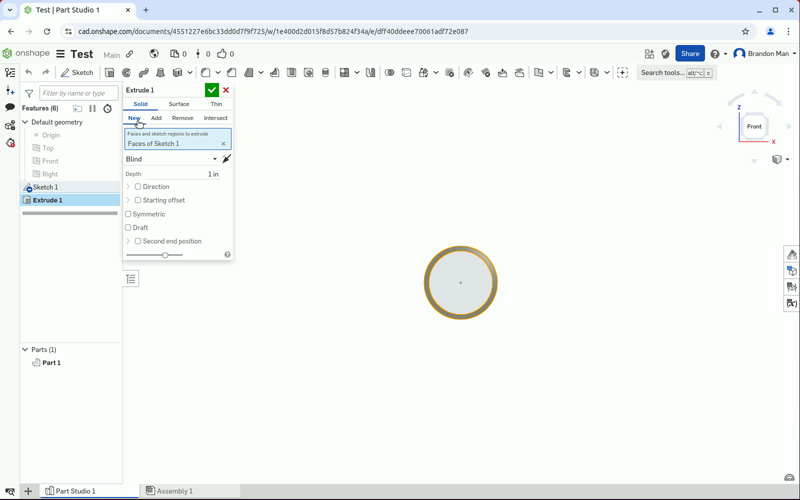
key(tab, 4)
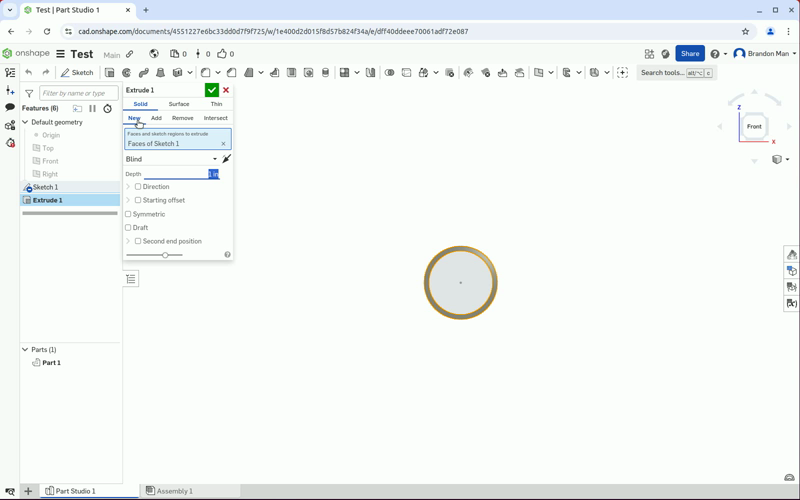
text(23.108)
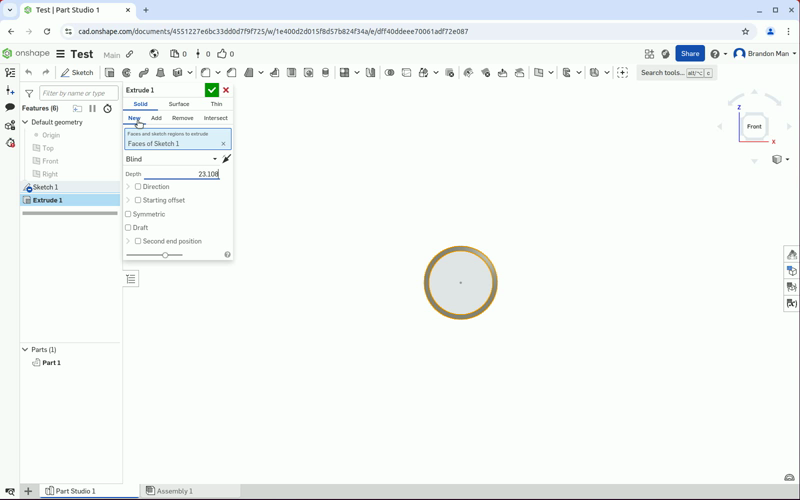
key(enter)
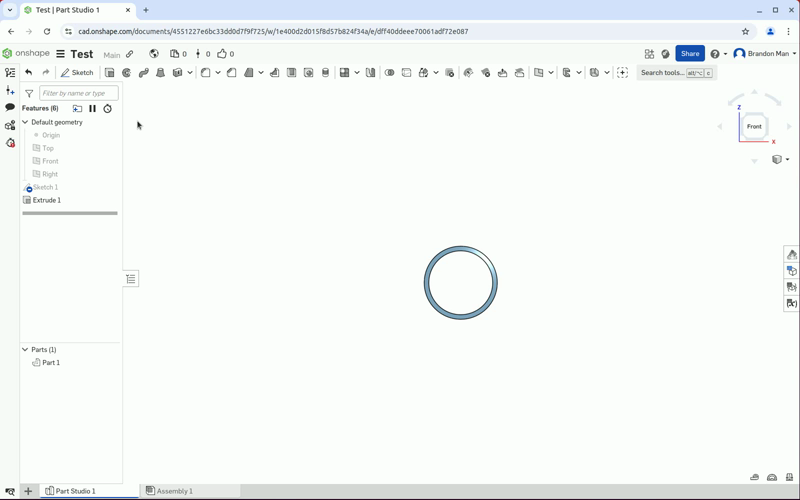
key(shift+h)
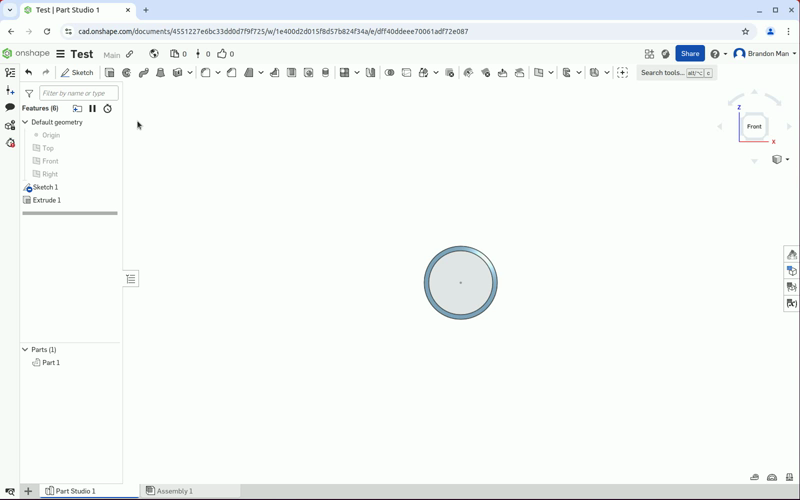
key(shift+h)
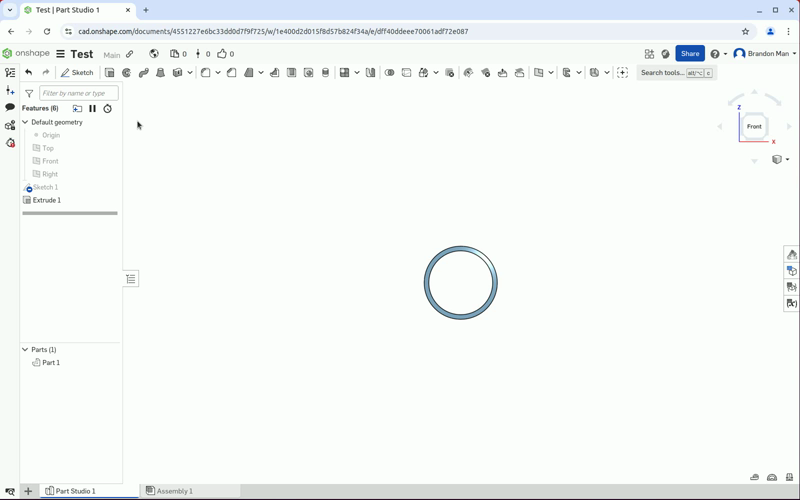
mouse_move(73, 189)
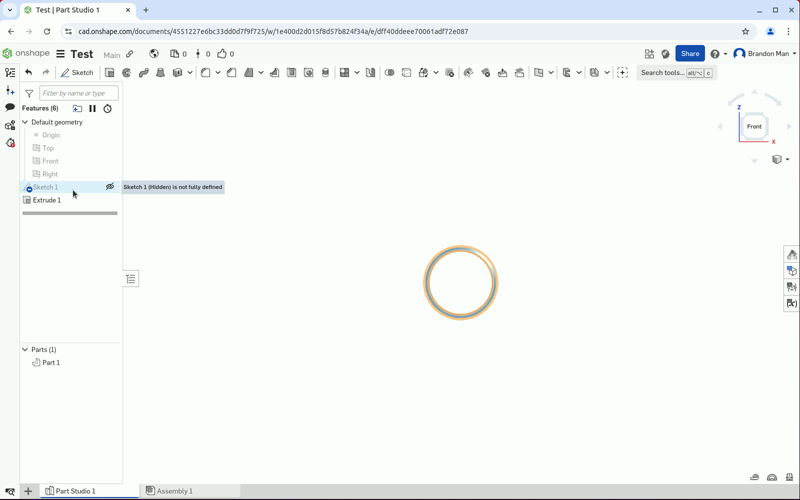
click(73, 189)
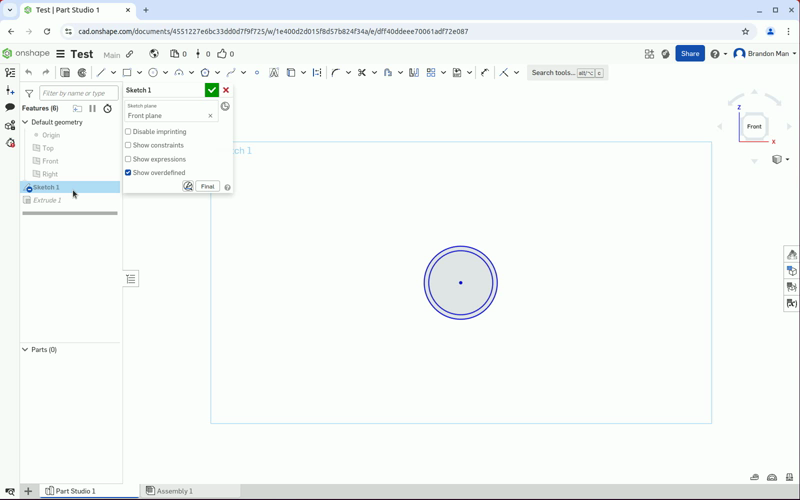
mouse_move(229, 92)
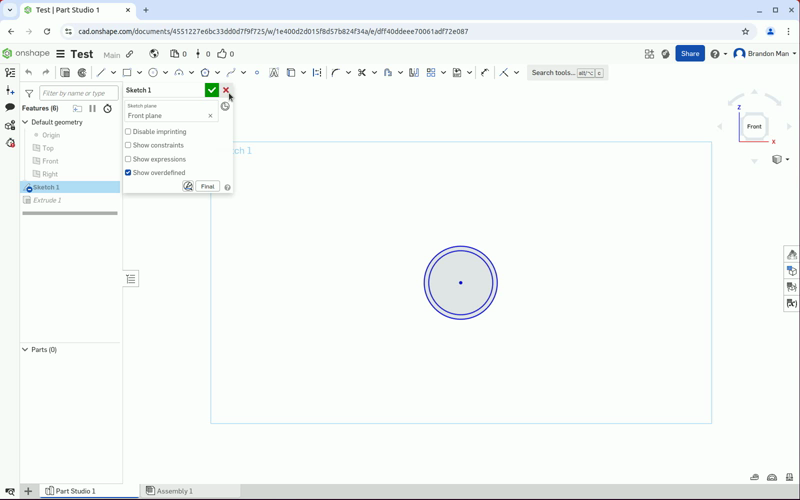
click(229, 92)
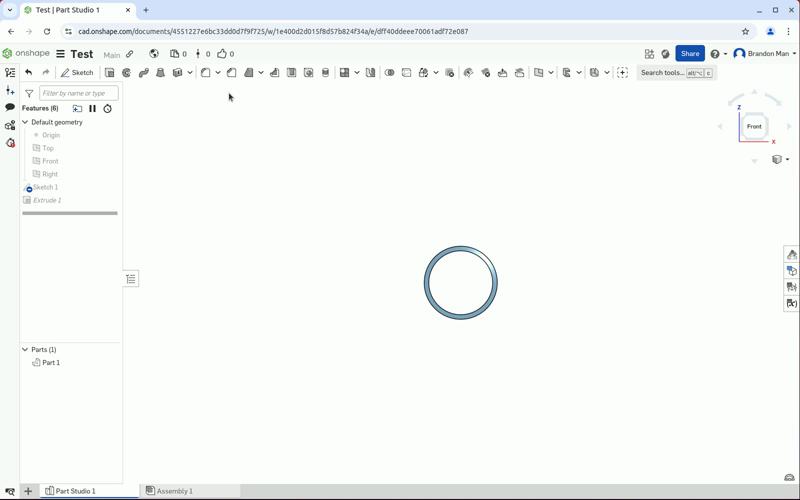
mouse_move(541, 75)
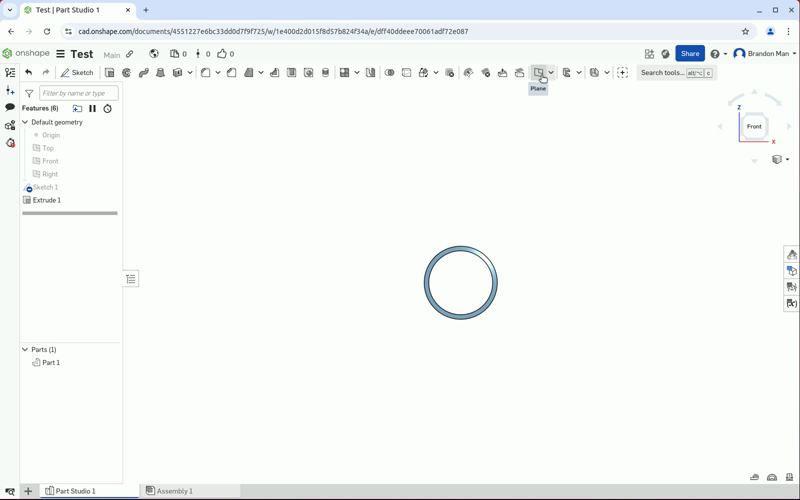
click(541, 75)
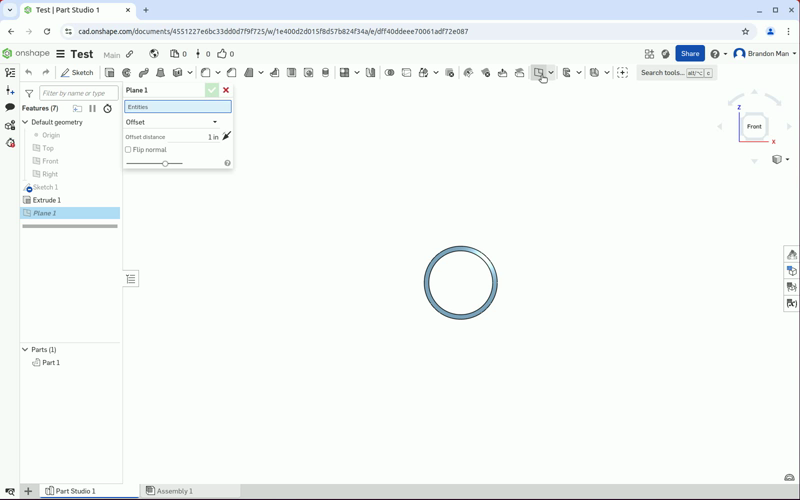
mouse_move(73, 163)
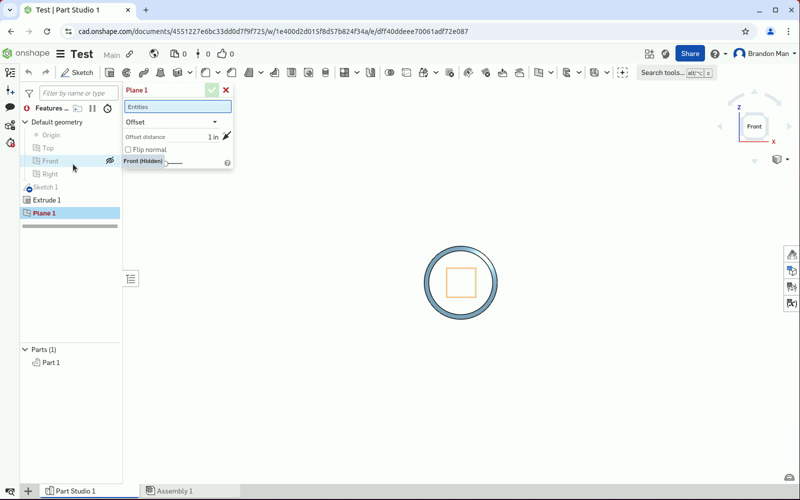
click(73, 163)
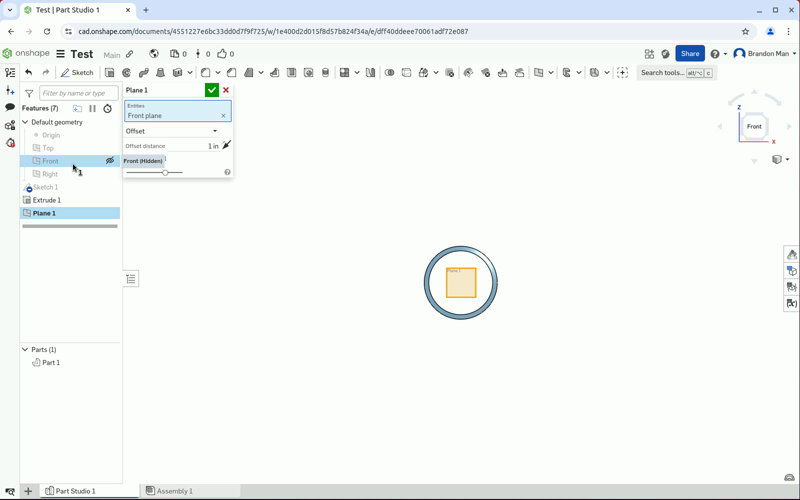
key(tab, 2)
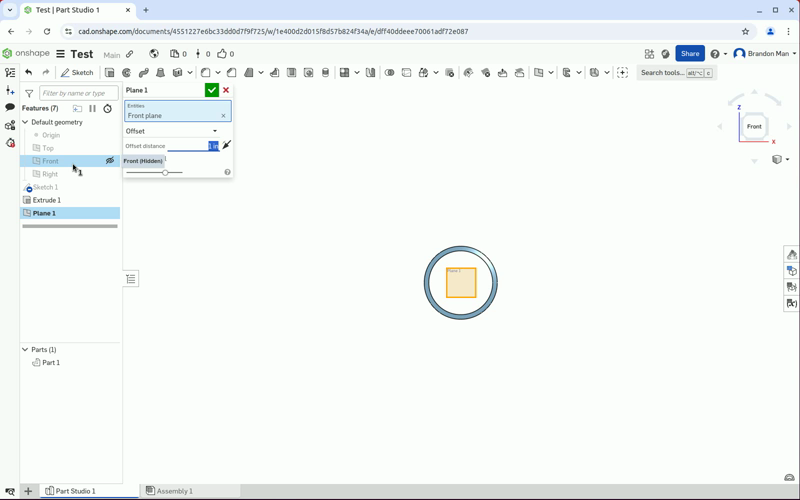
text(23.108)
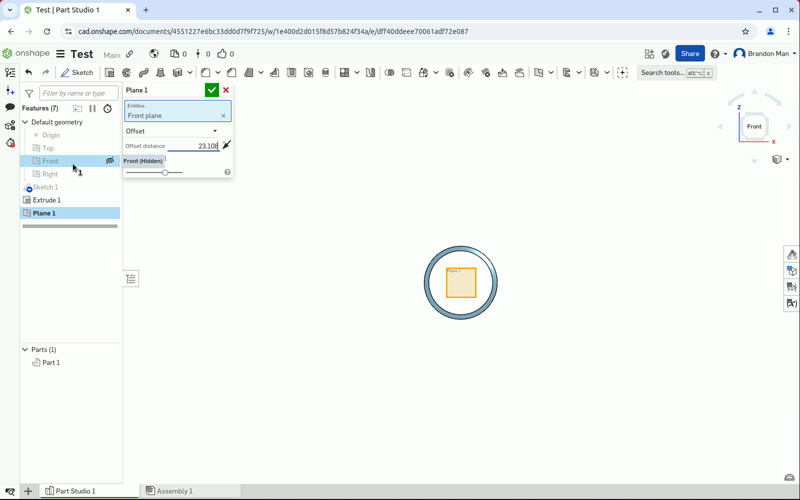
key(enter, 2)
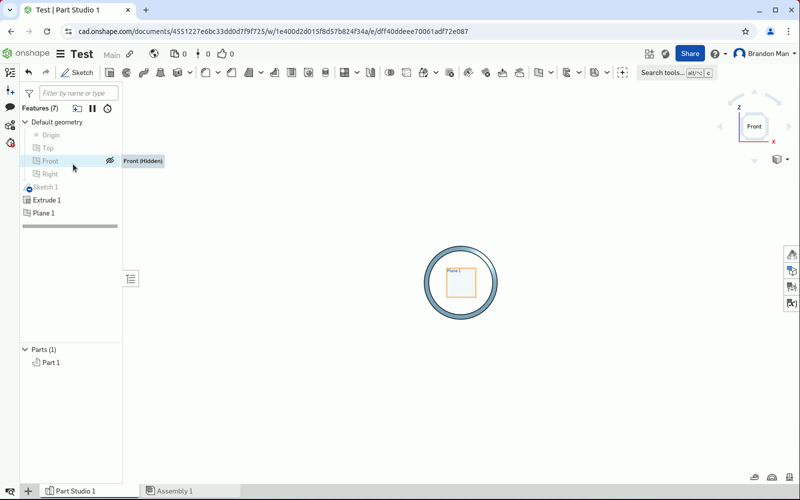
key(shift+s)
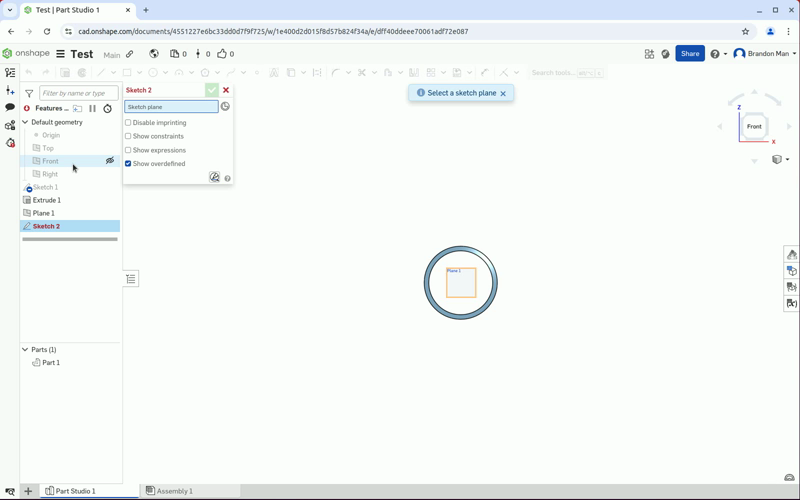
mouse_move(73, 215)
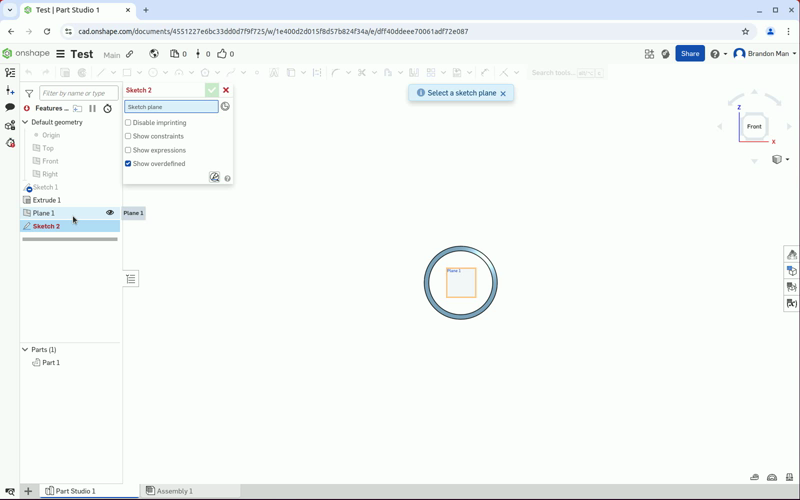
click(73, 215)
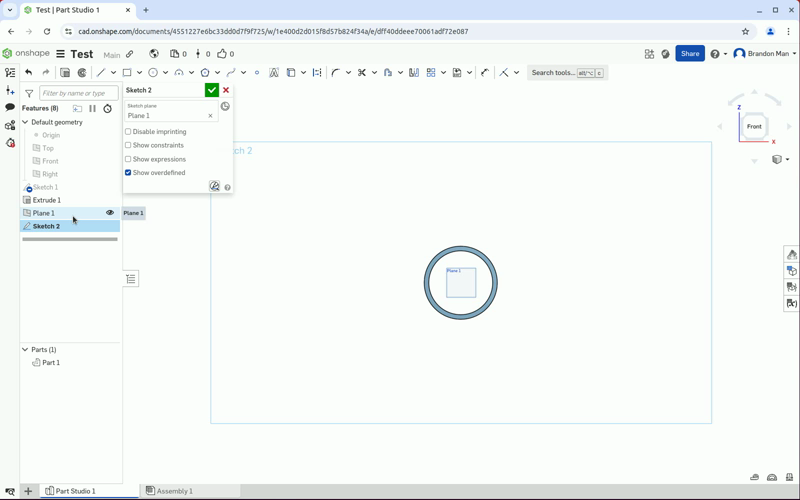
mouse_move(73, 352)
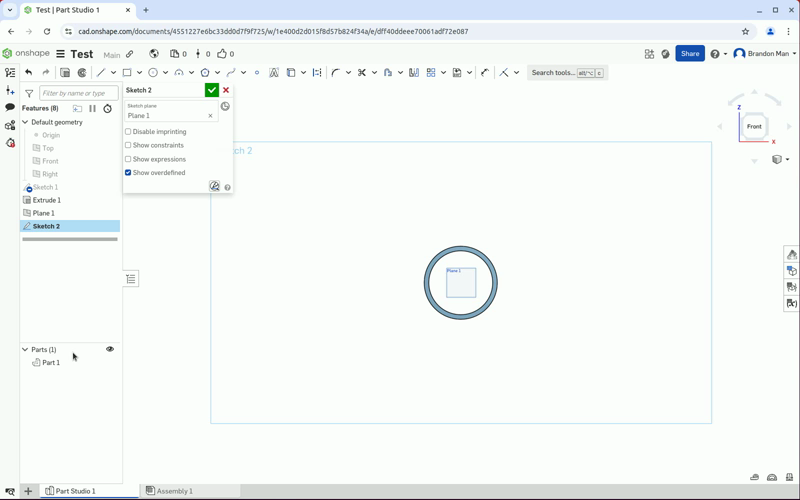
key(y)
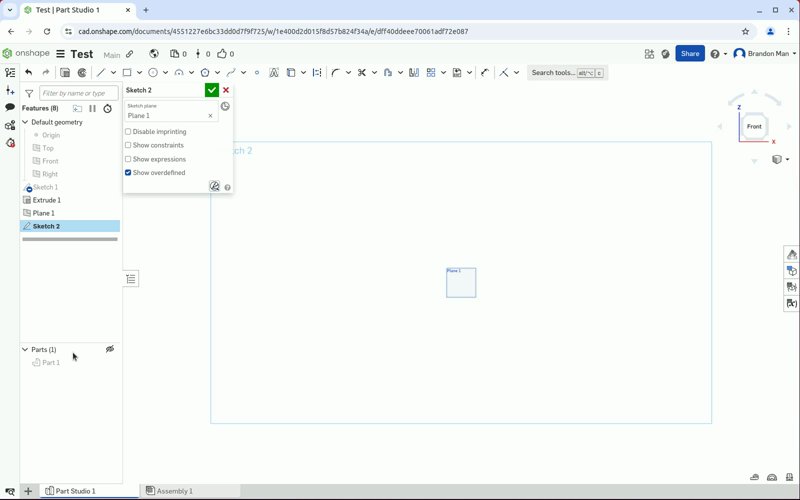
key(c)
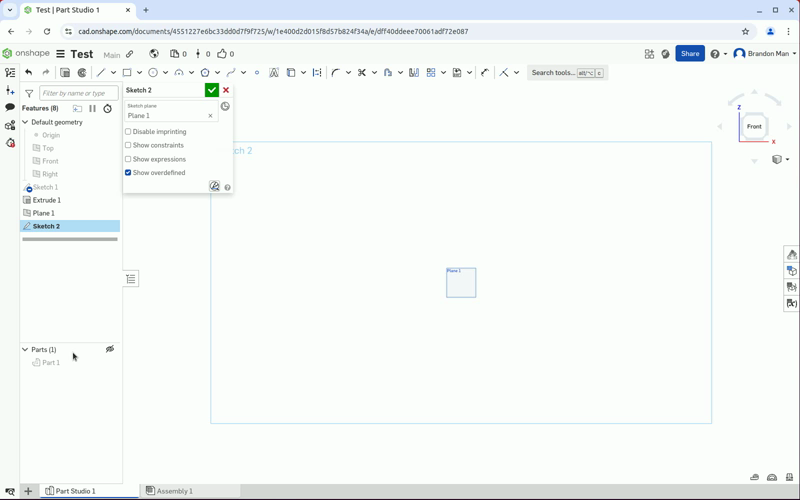
key_down(shift)
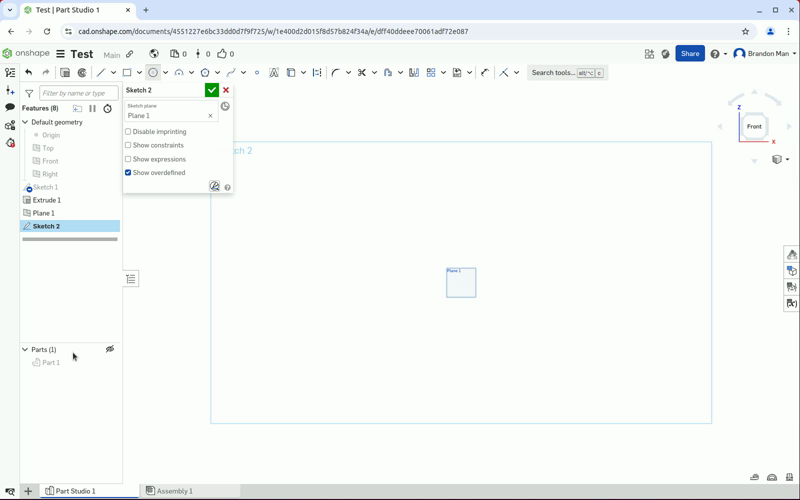
mouse_move(460, 282)
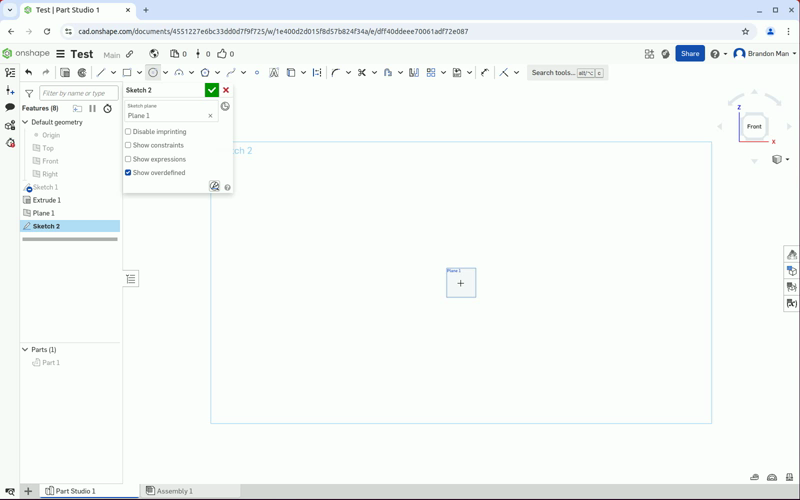
click(460, 282)
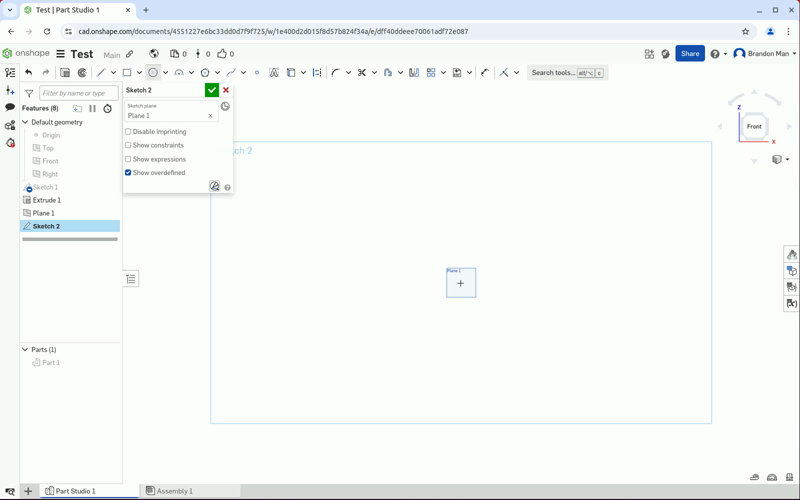
key_up(shift)
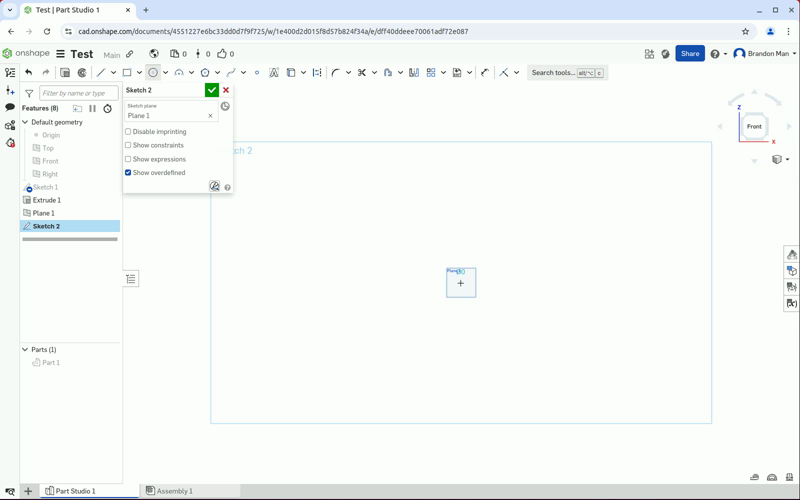
mouse_move(492, 282)
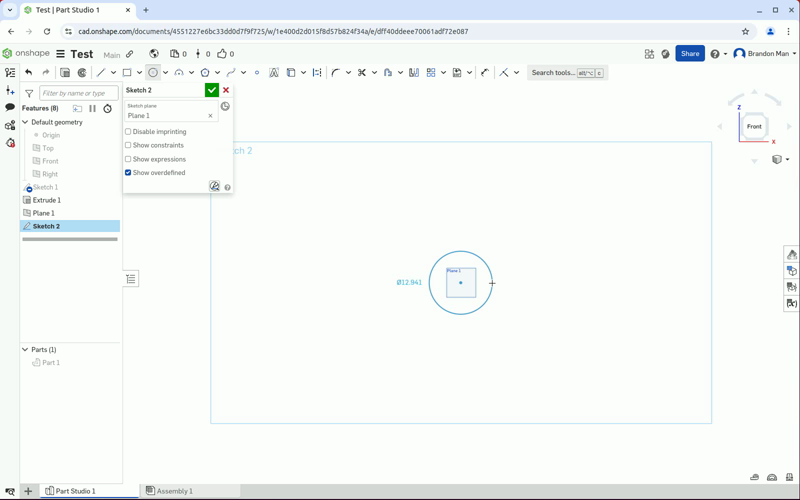
click(492, 282)
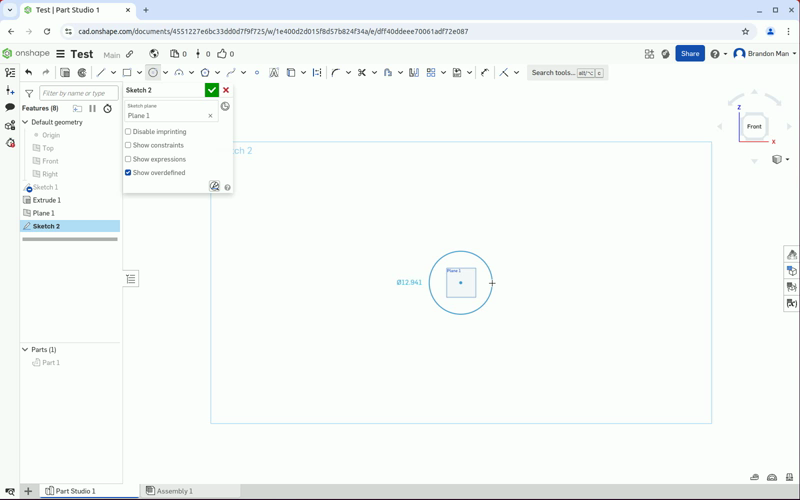
key(esc)
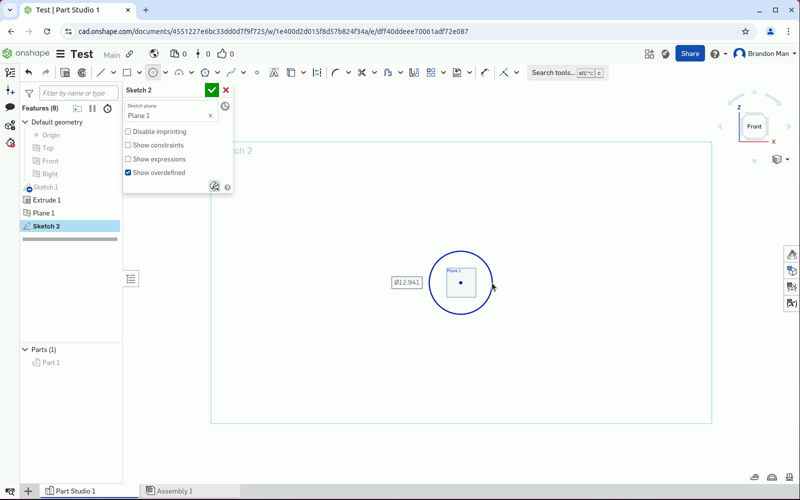
key(c)
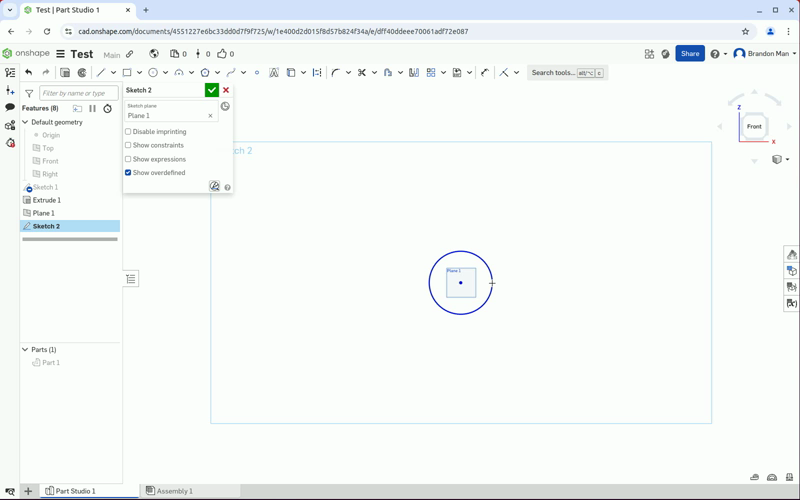
key_down(shift)
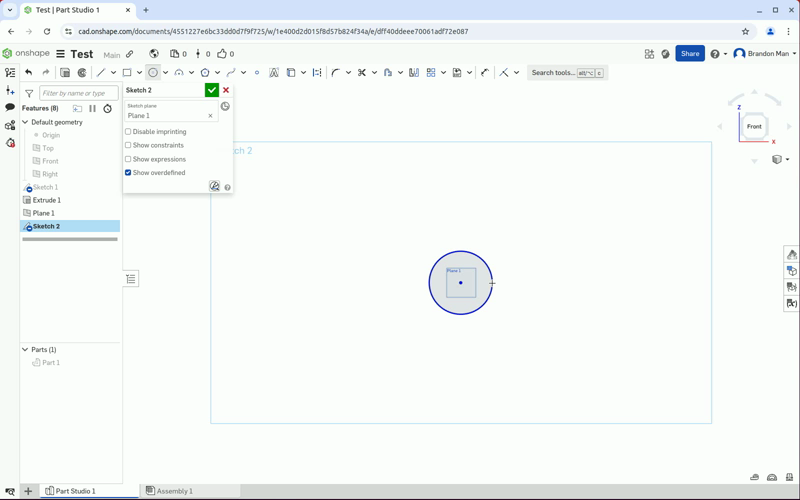
mouse_move(460, 282)
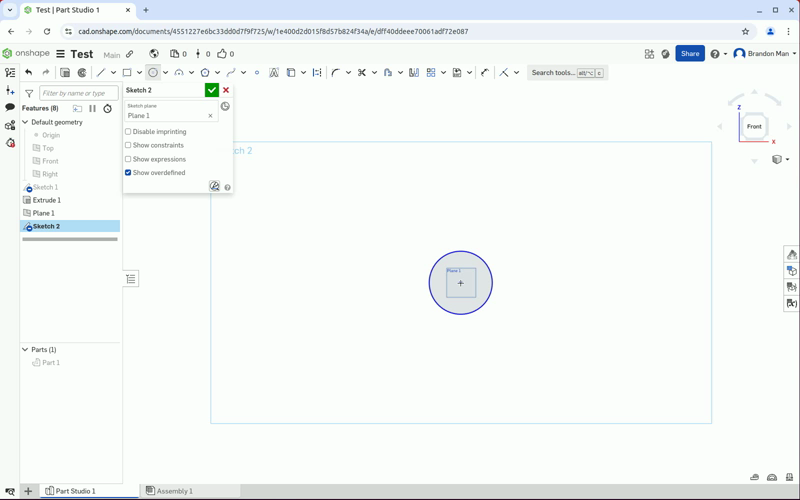
click(460, 282)
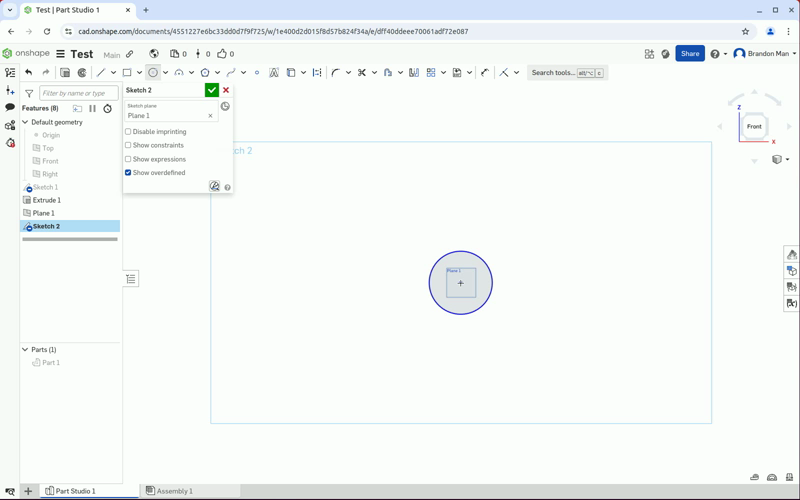
key_up(shift)
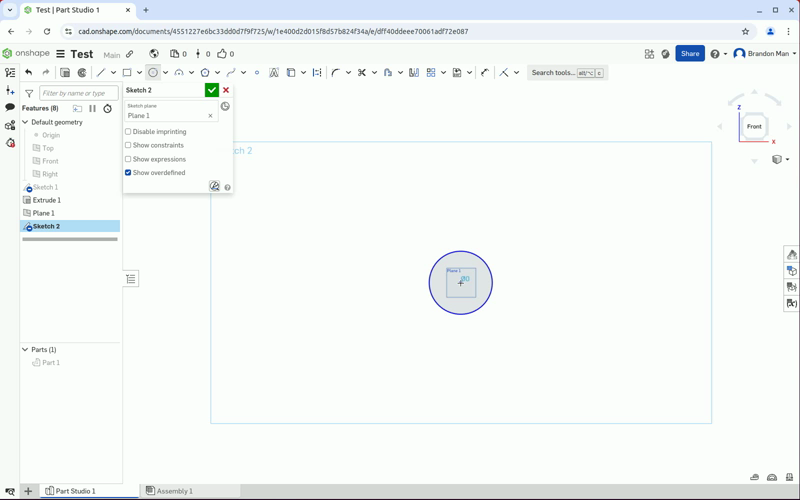
mouse_move(489, 282)
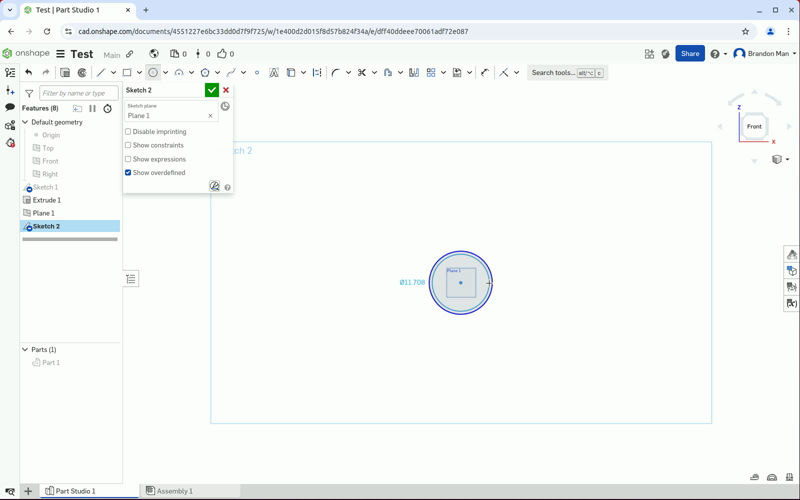
scroll(6)
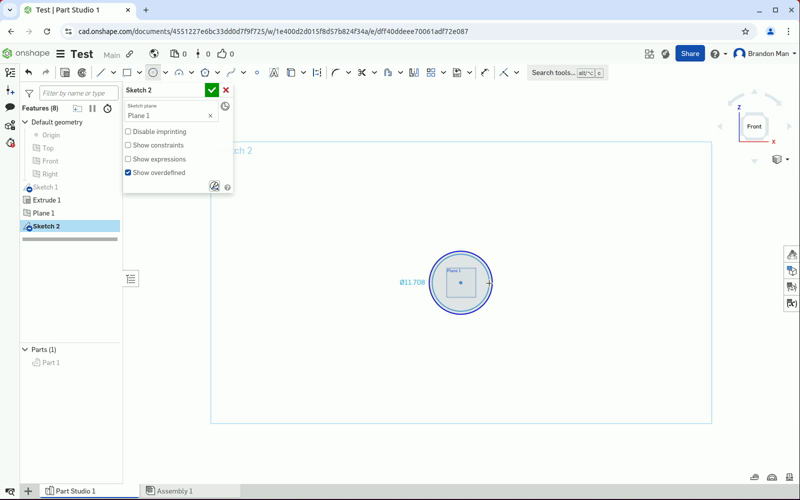
scroll(6)
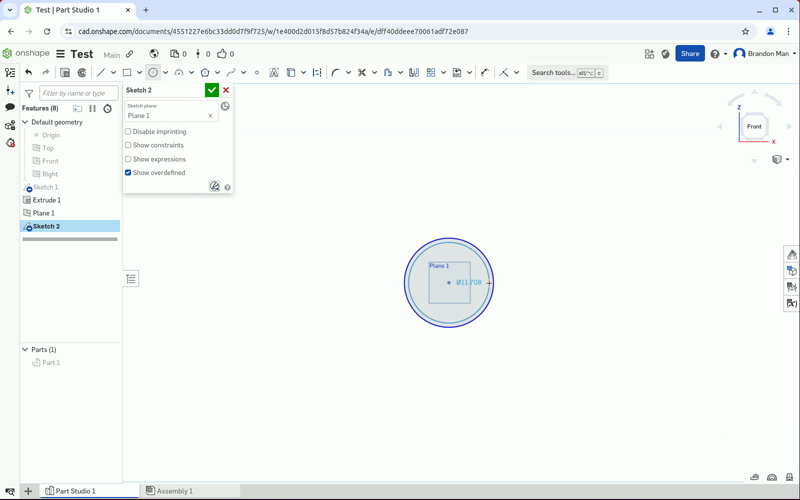
scroll(6)
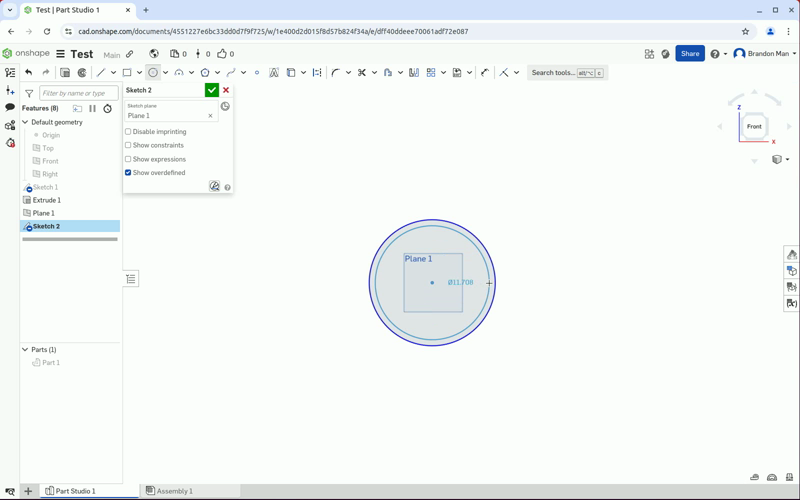
scroll(6)
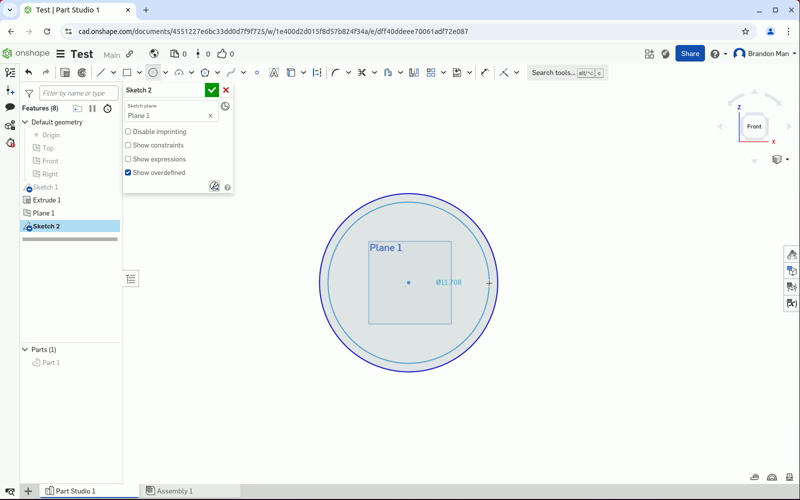
scroll(6)
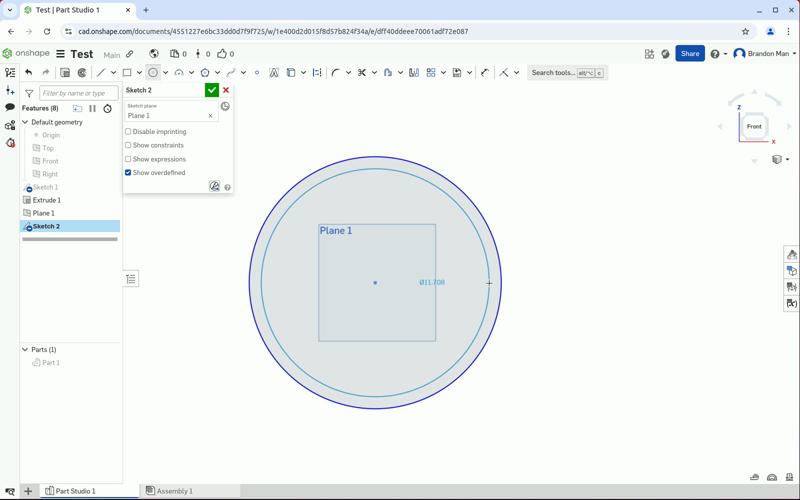
scroll(6)
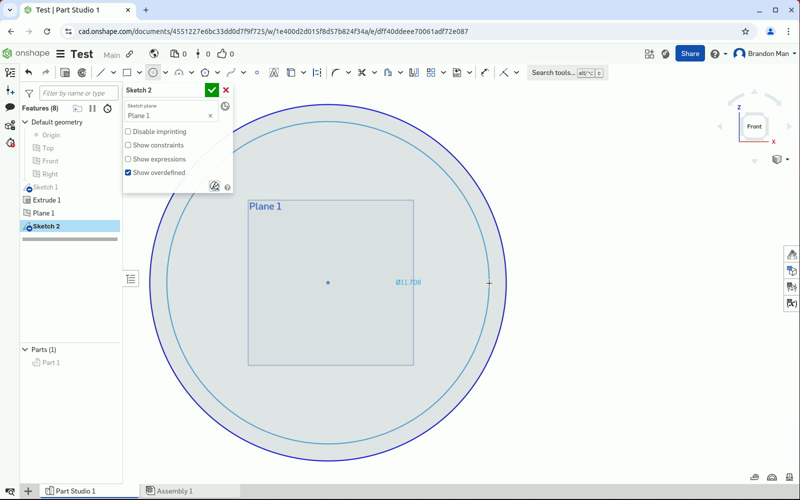
scroll(6)
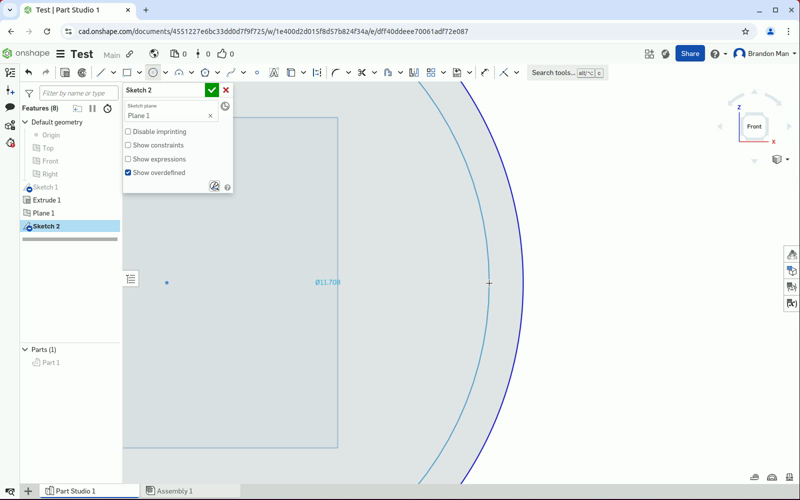
click(489, 282)
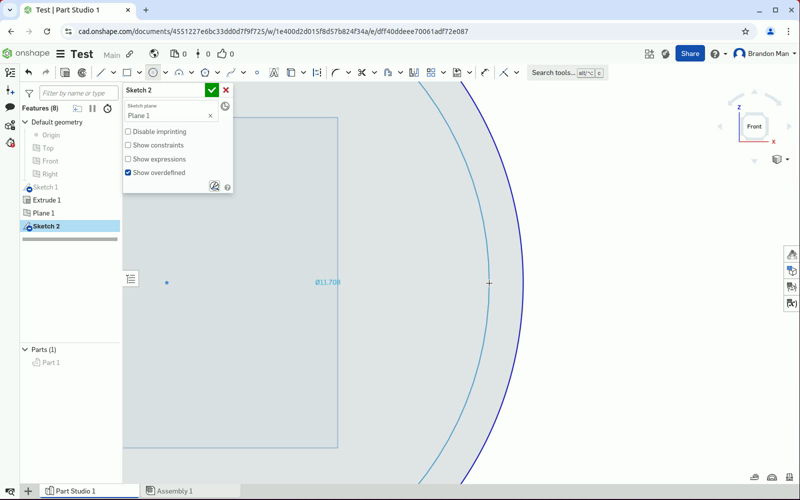
scroll(-6)
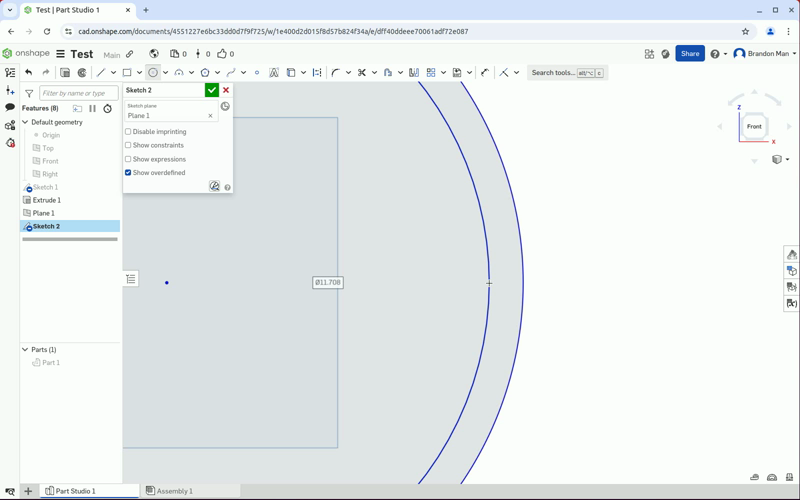
scroll(-6)
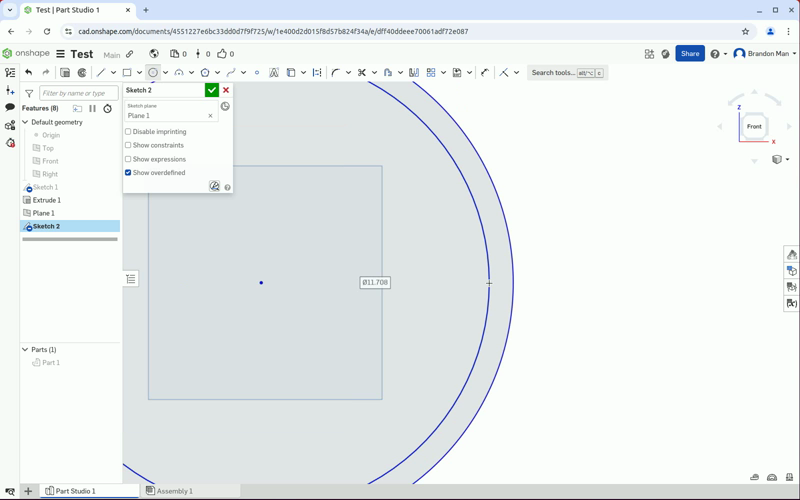
scroll(-6)
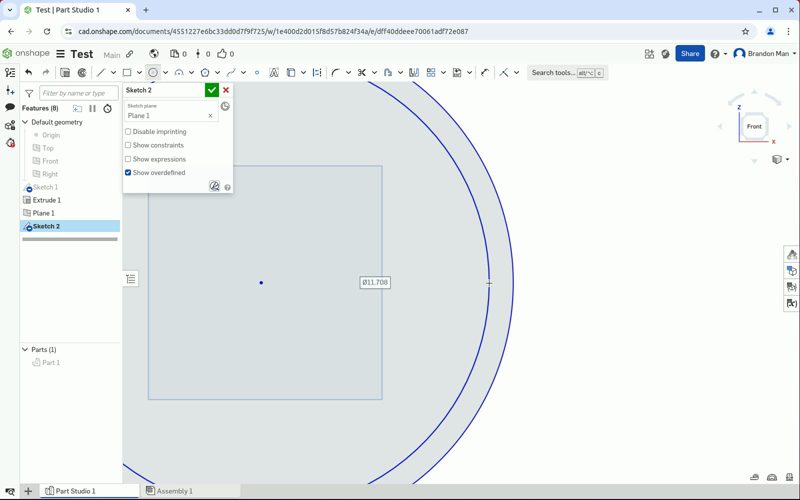
scroll(-6)
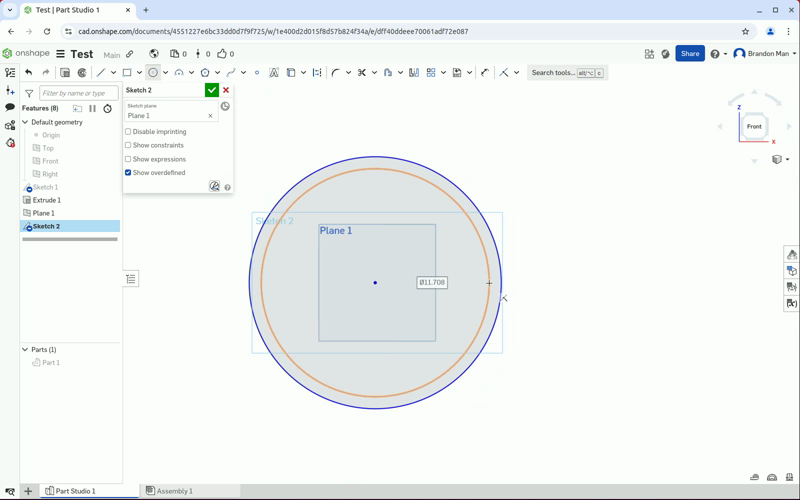
scroll(-6)
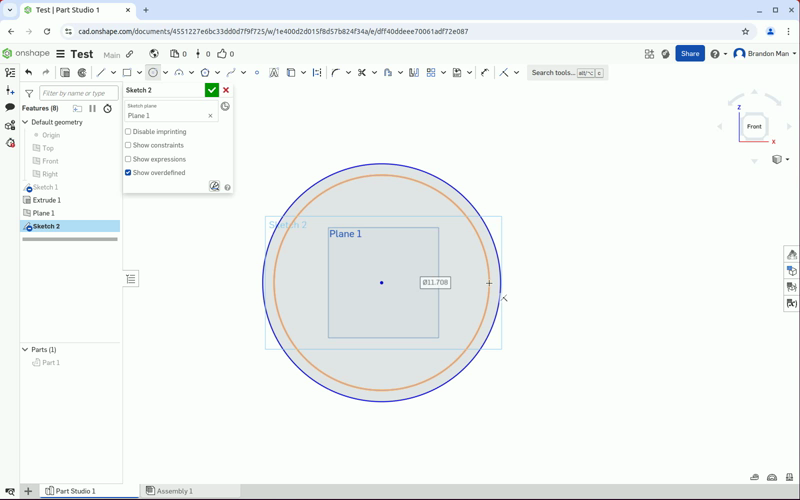
scroll(-6)
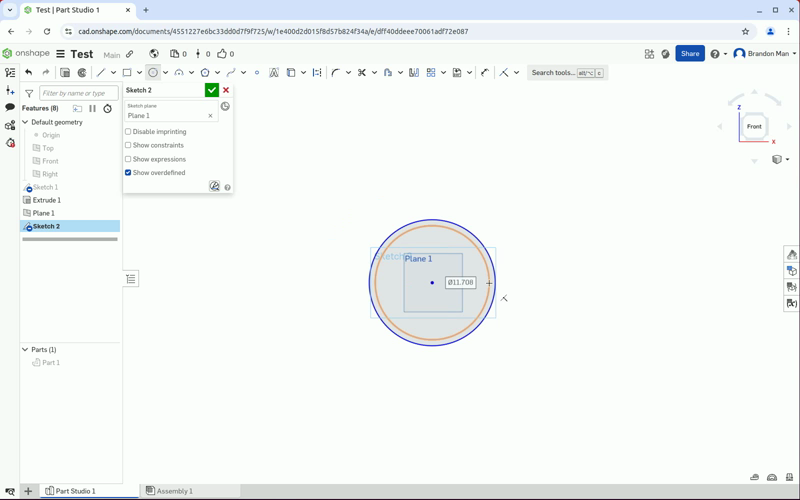
scroll(-6)
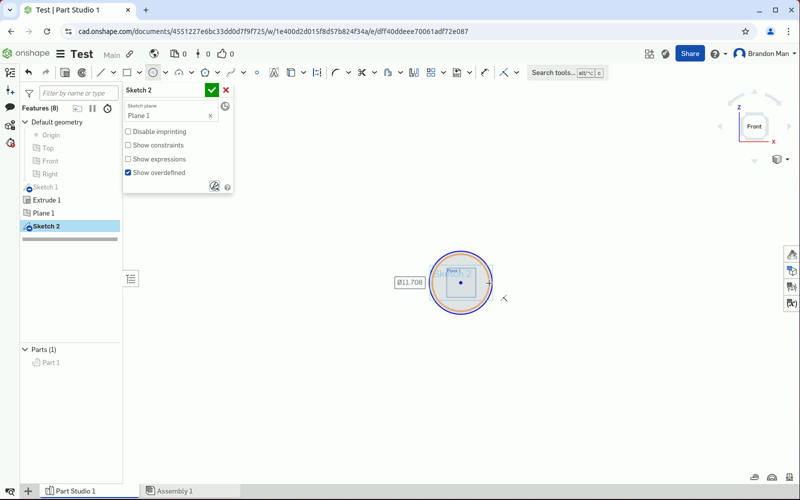
key(esc)
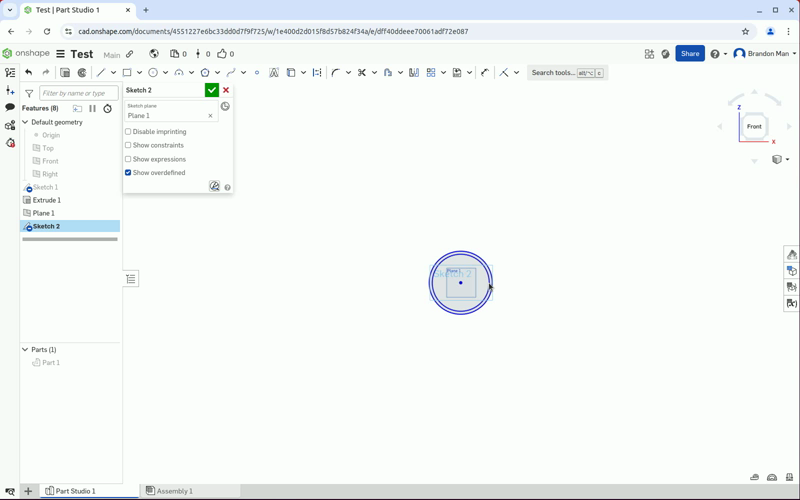
mouse_move(477, 258)
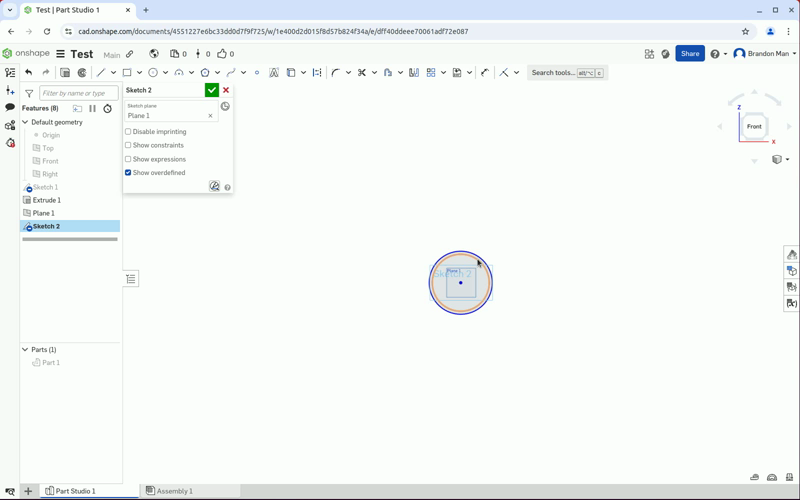
scroll(6)
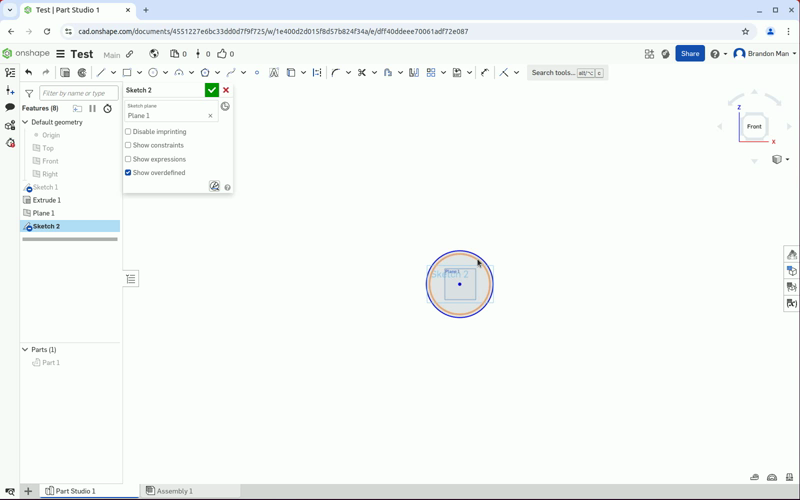
scroll(6)
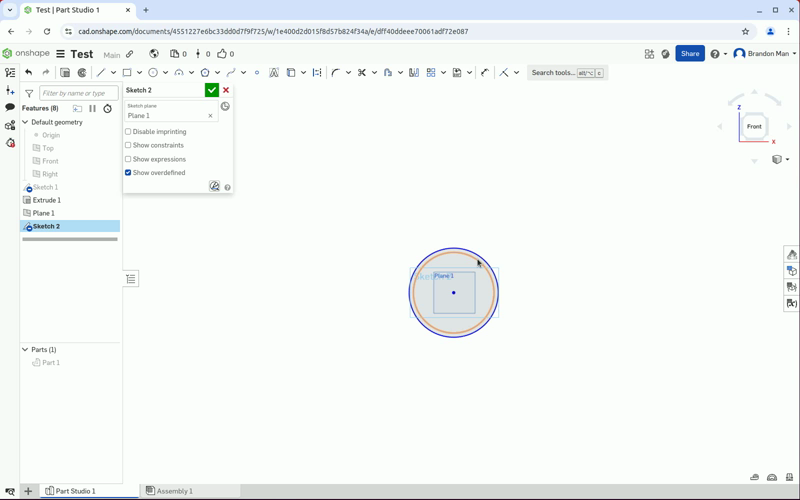
scroll(6)
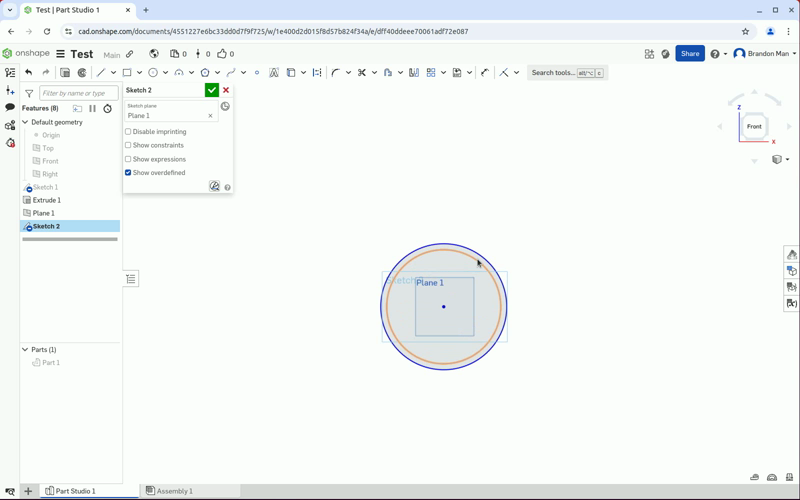
scroll(6)
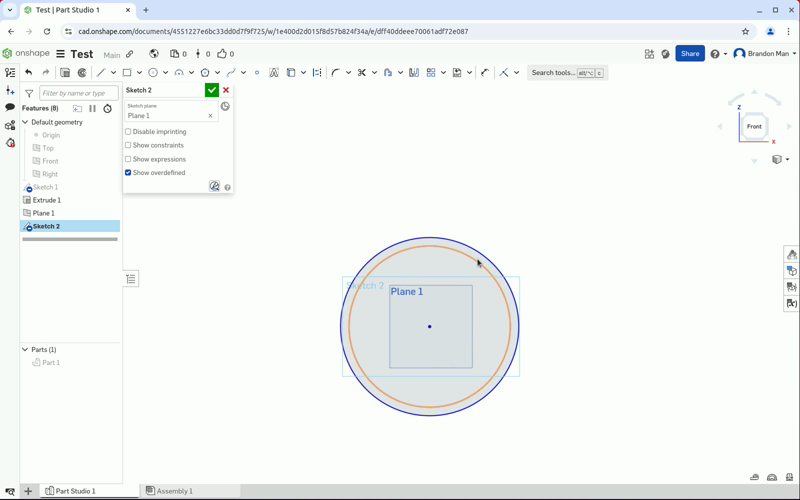
scroll(6)
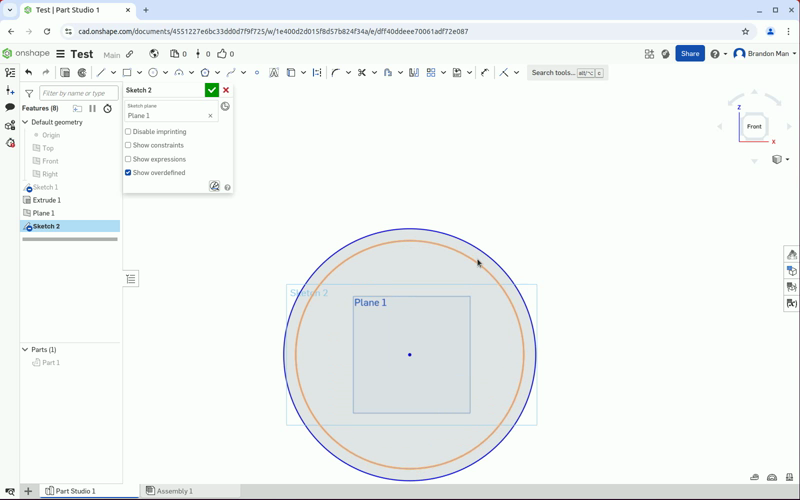
scroll(6)
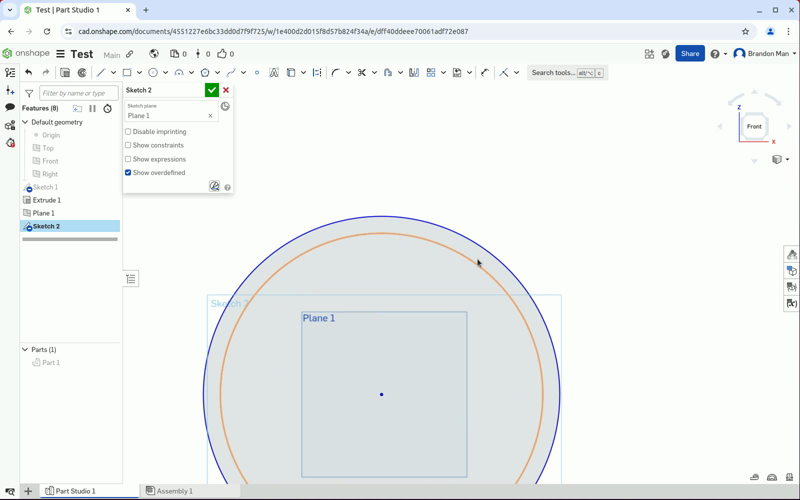
scroll(6)
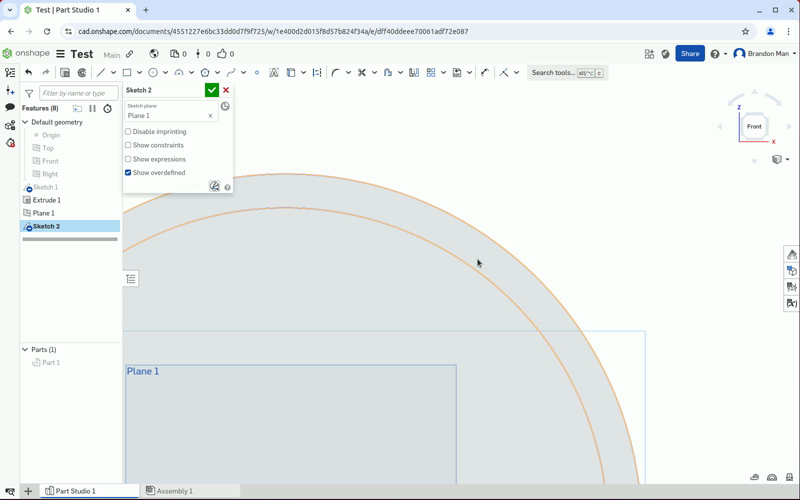
click(477, 258)
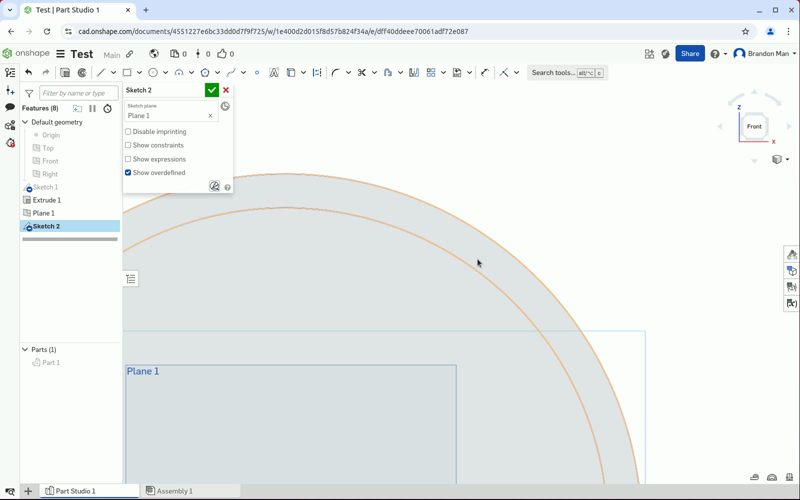
scroll(-6)
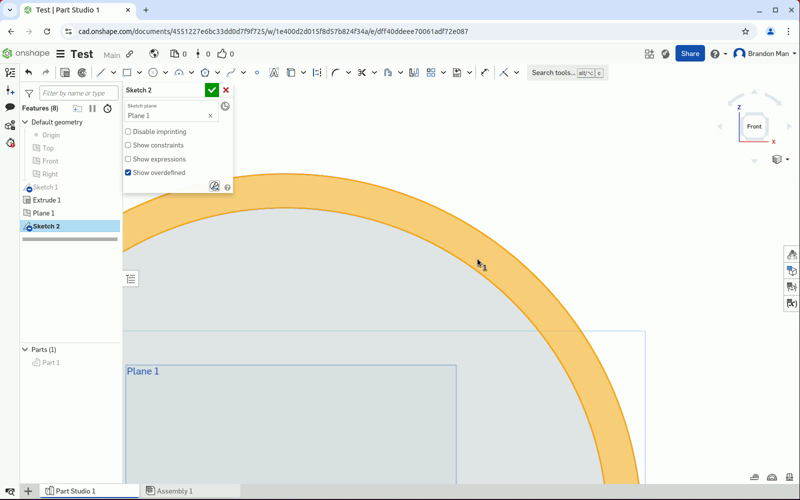
scroll(-6)
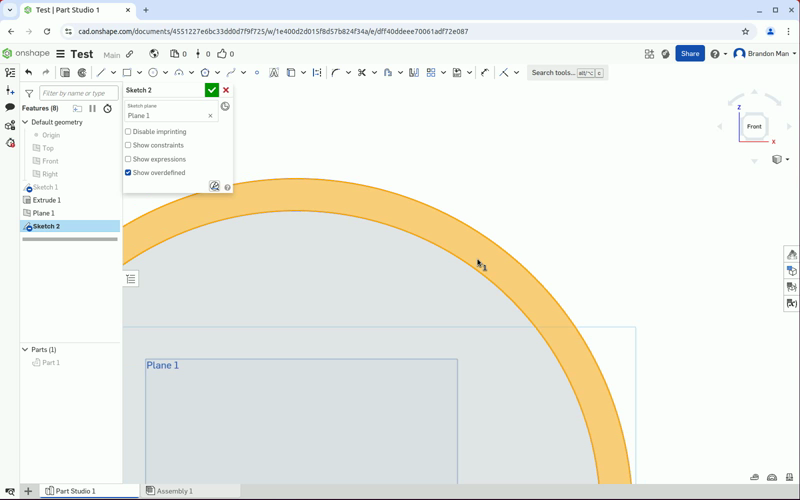
scroll(-6)
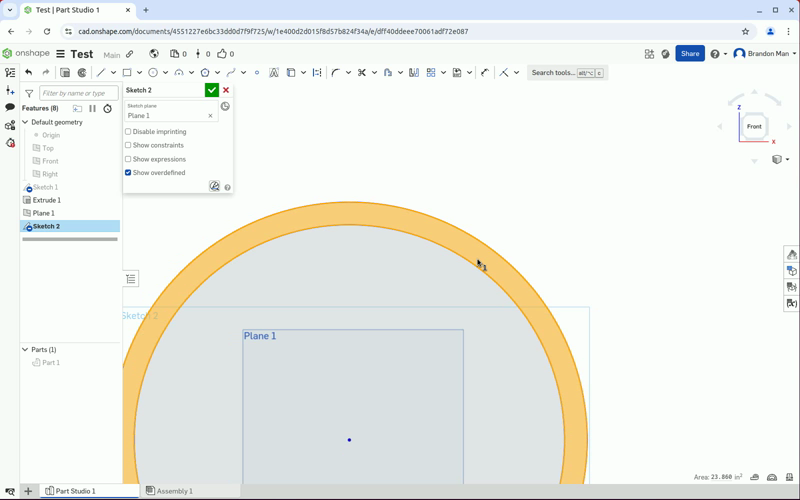
scroll(-6)
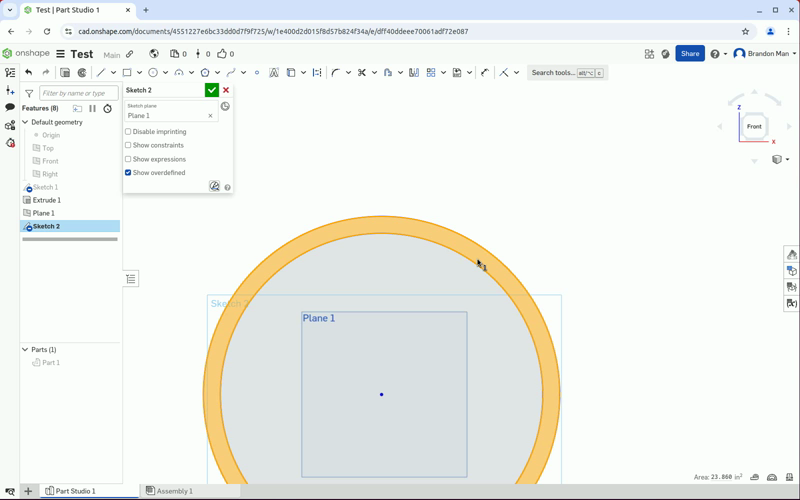
scroll(-6)
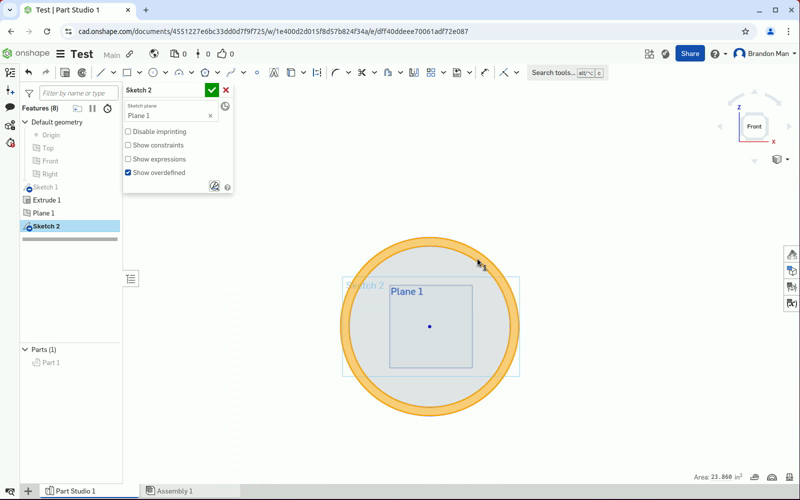
scroll(-6)
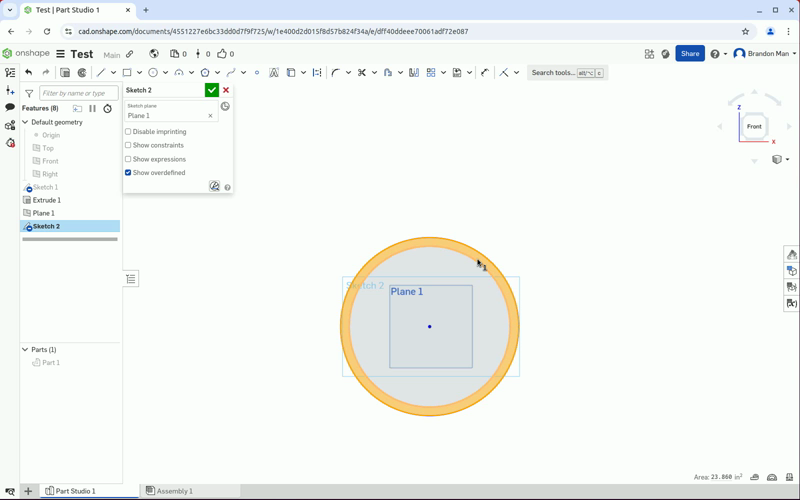
scroll(-6)
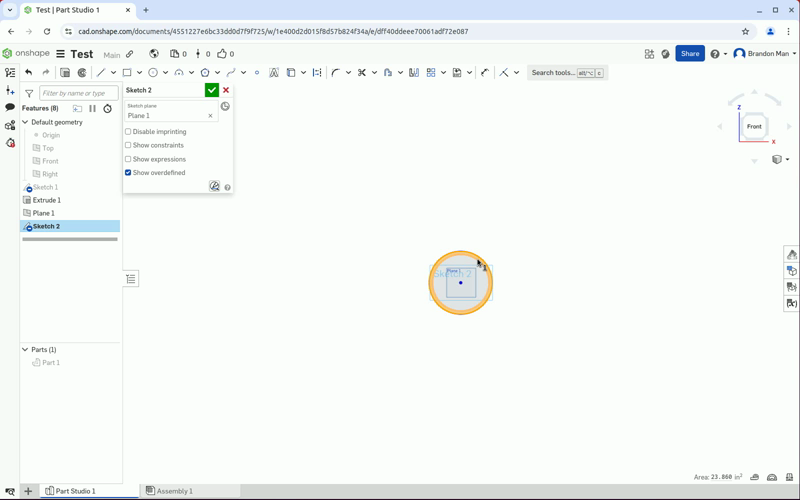
mouse_move(73, 352)
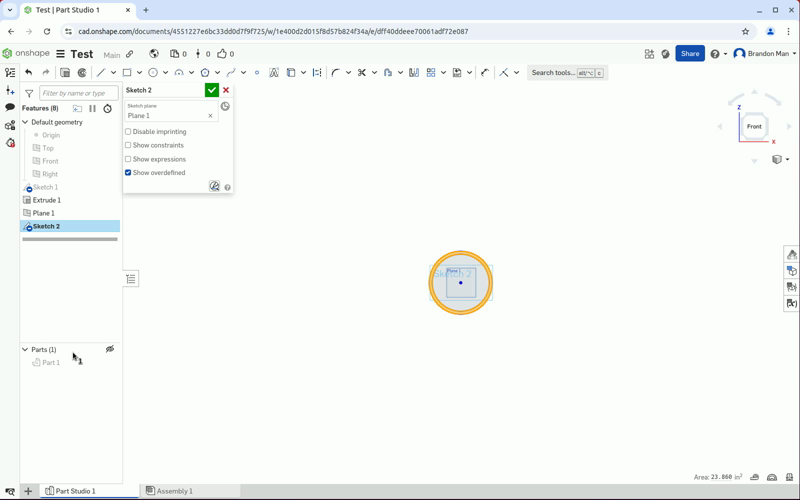
key(shift+y)
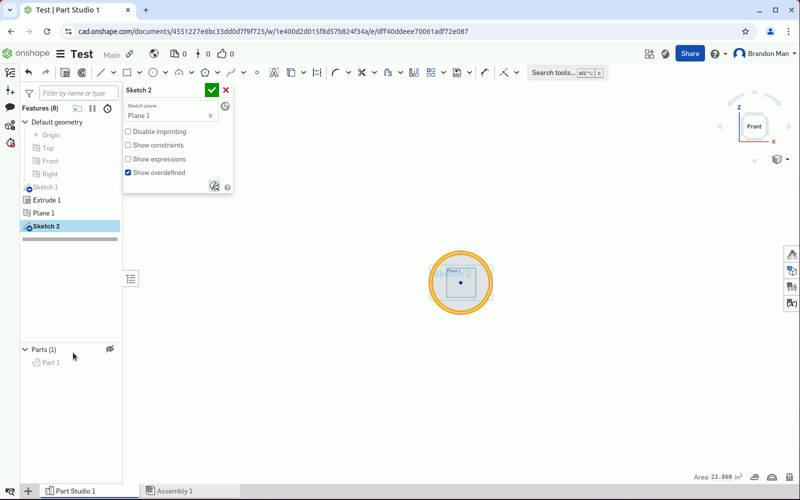
key(shift+e)
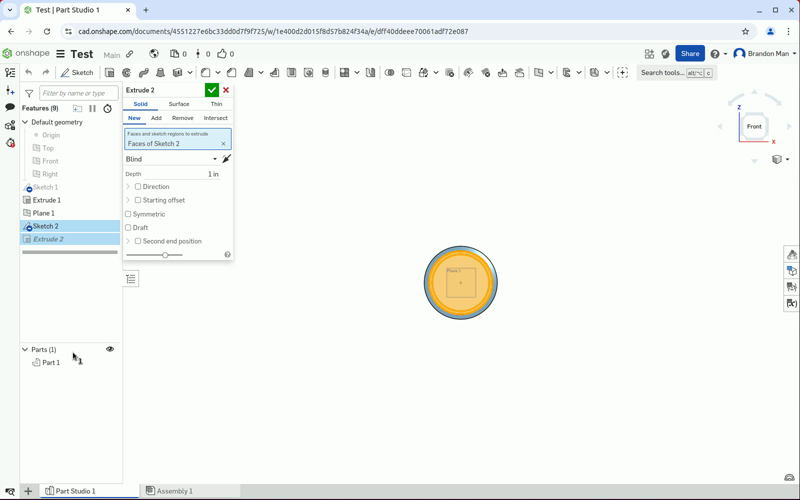
mouse_move(143, 106)
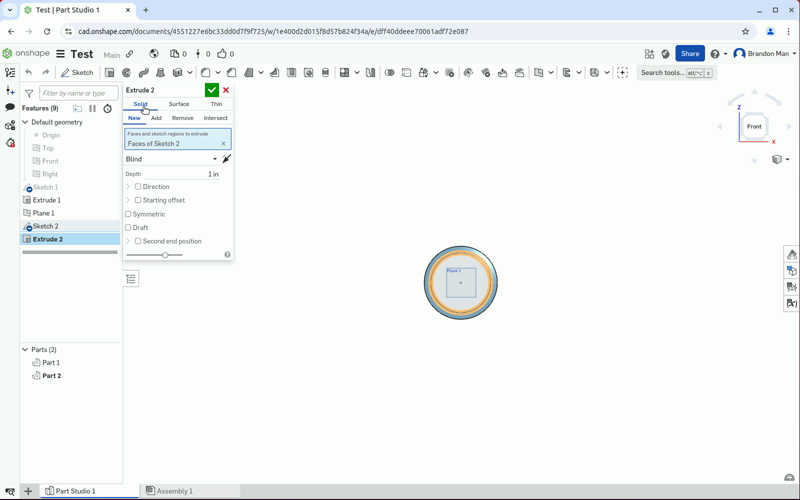
click(143, 106)
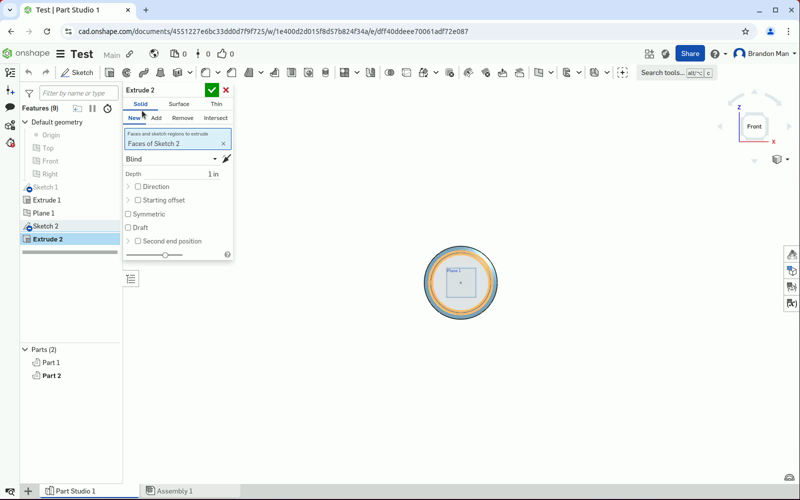
mouse_move(137, 120)
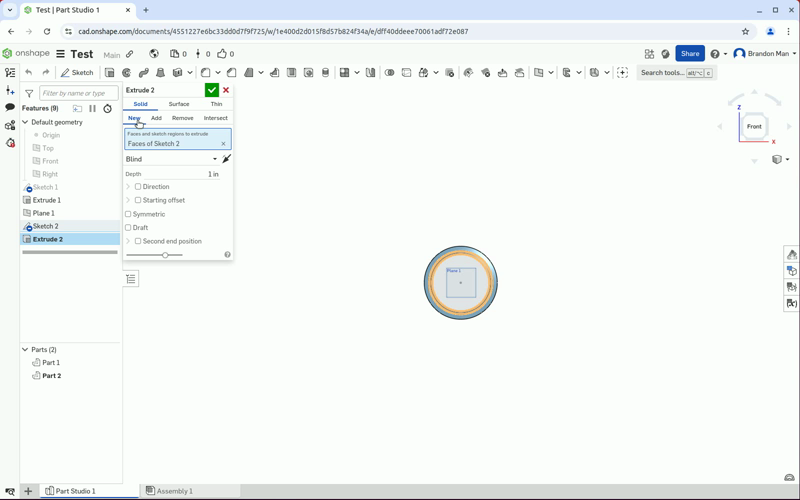
click(137, 120)
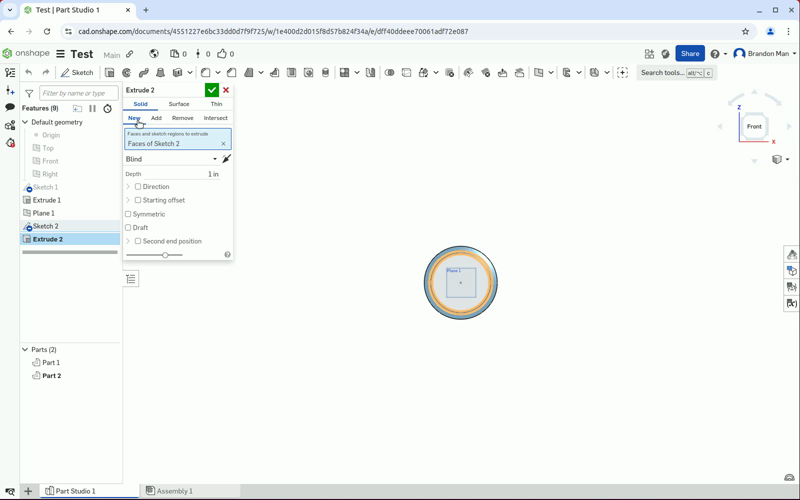
key(tab, 4)
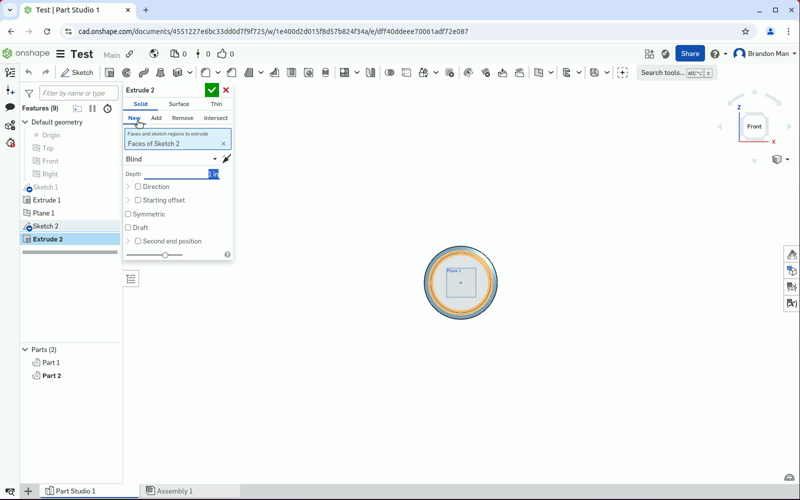
text(-11.554)
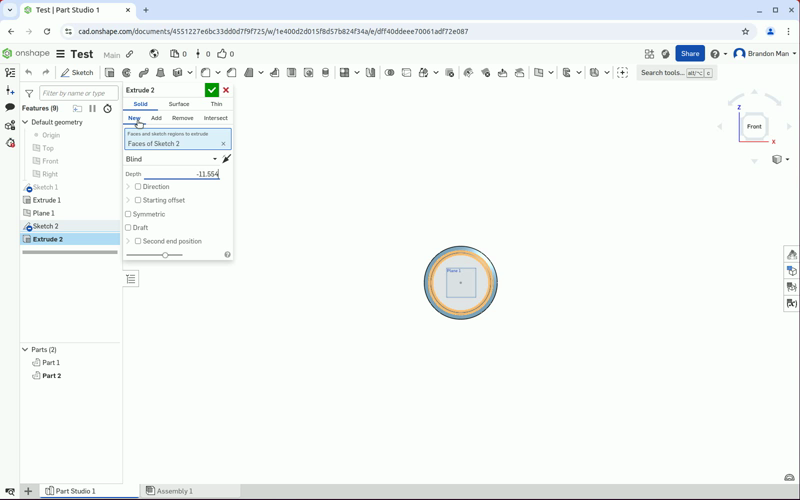
key(enter)
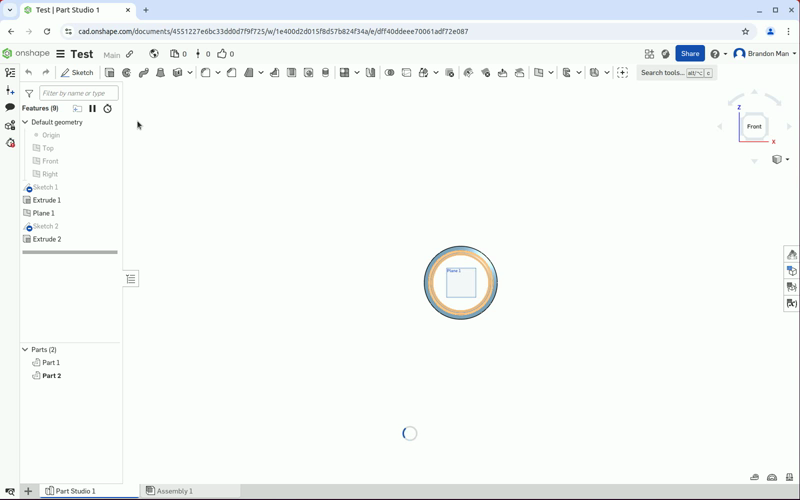
key(shift+h)
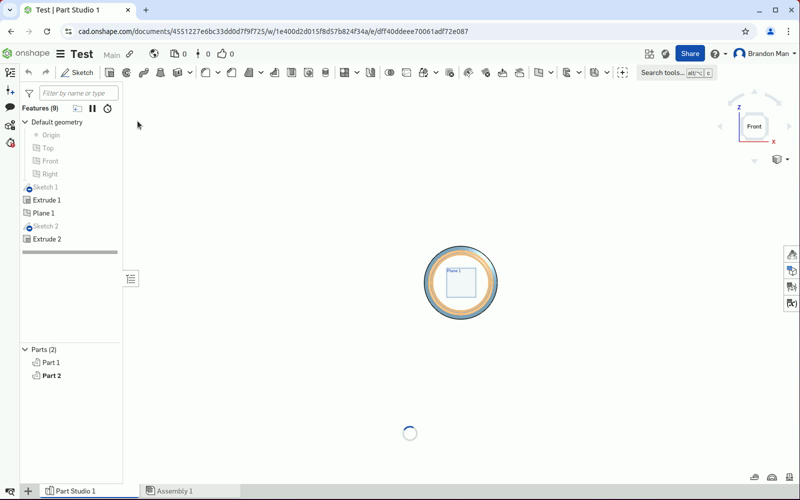
key(shift+h)
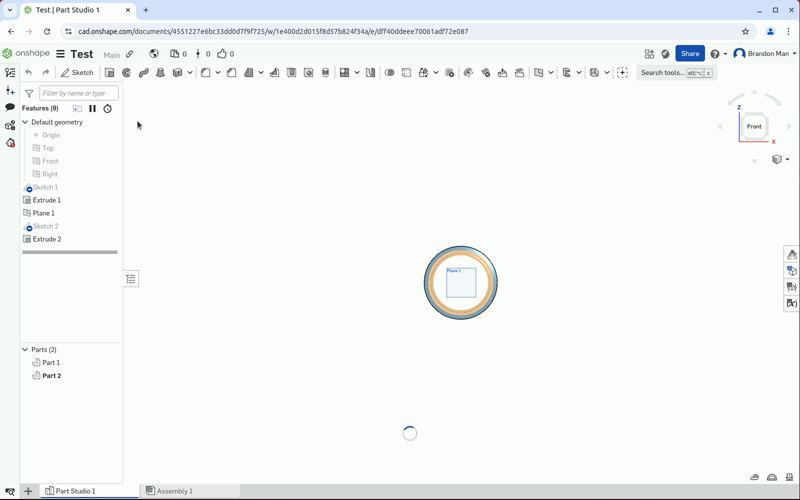
key(shift+7)
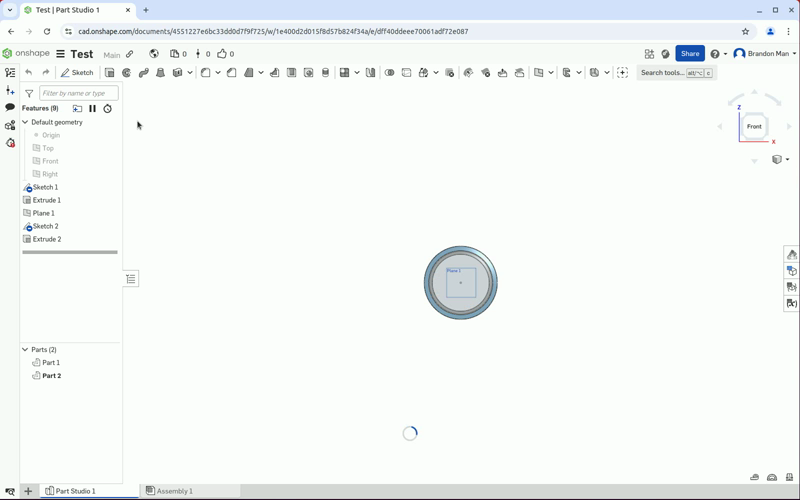
key(left, 2)
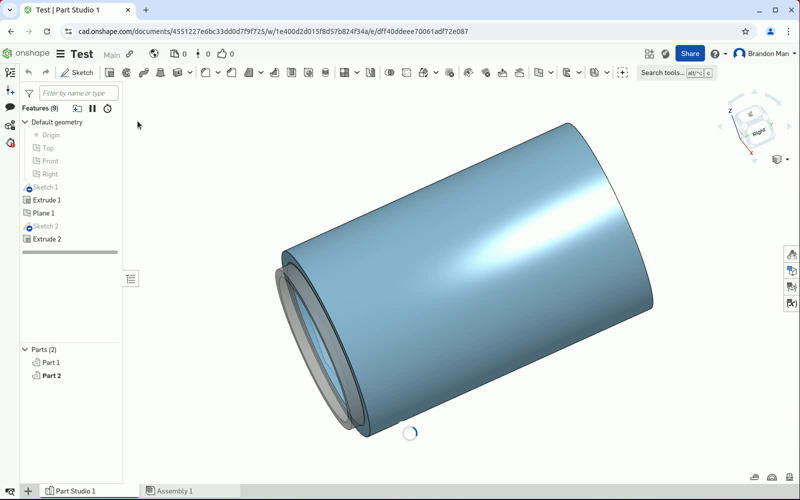
key(down, 2)
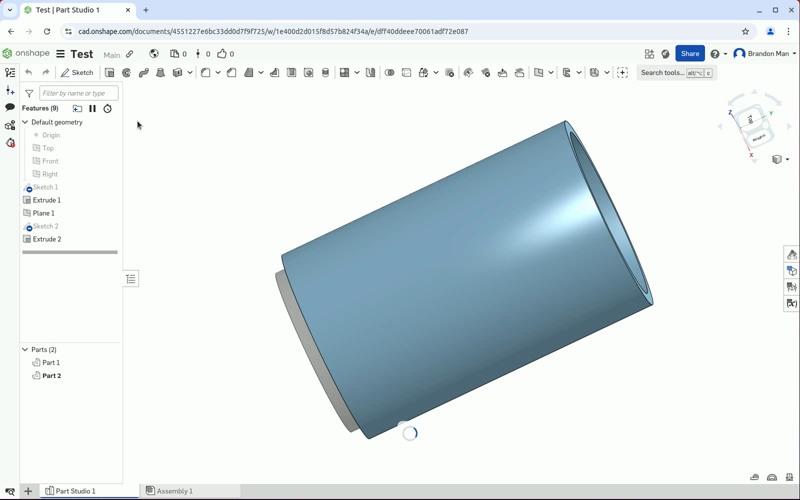
key(up, 2)
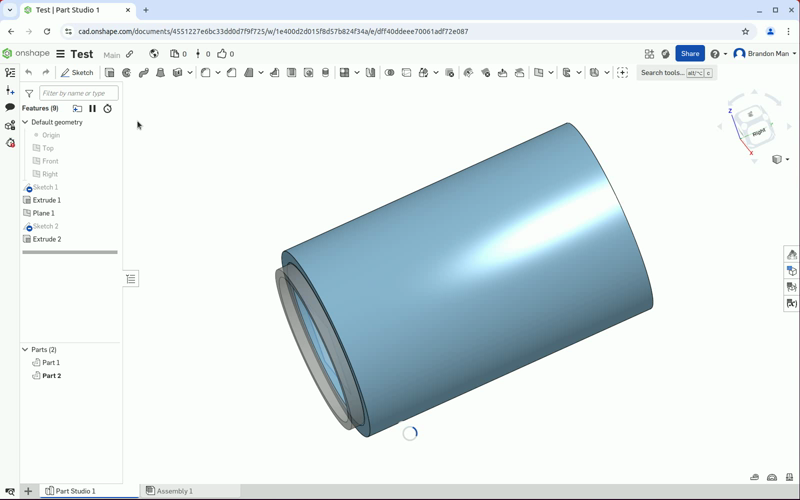
key(right, 2)
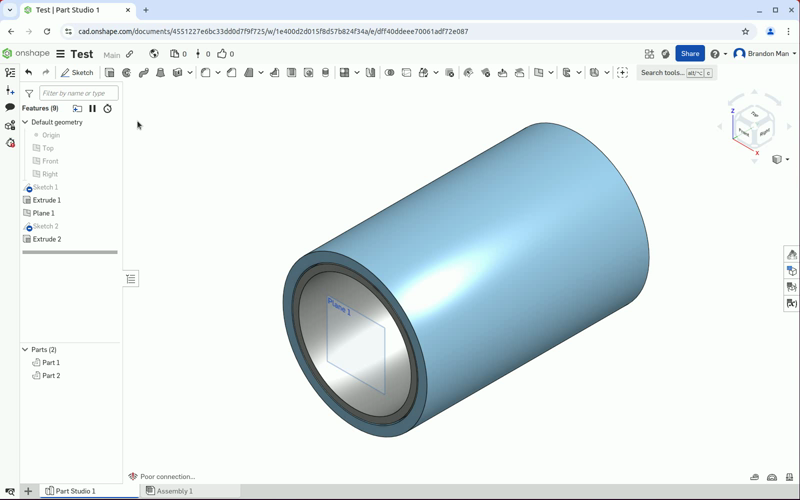
mouse_move(73, 189)
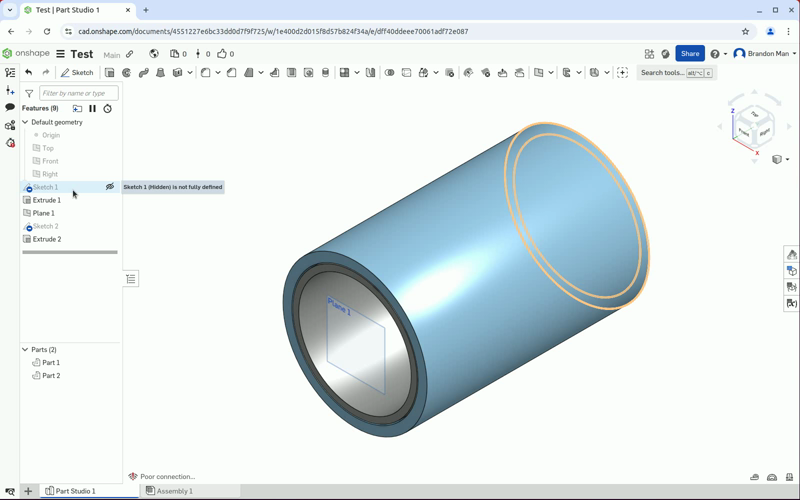
click(73, 189)